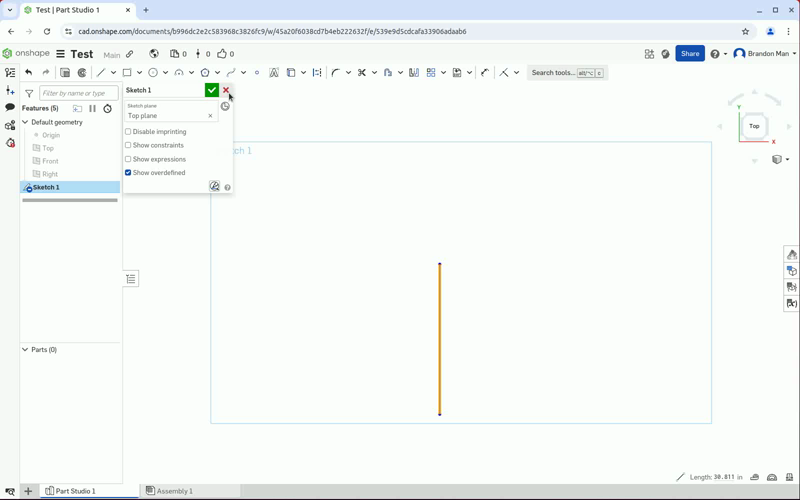
key(shift+h)
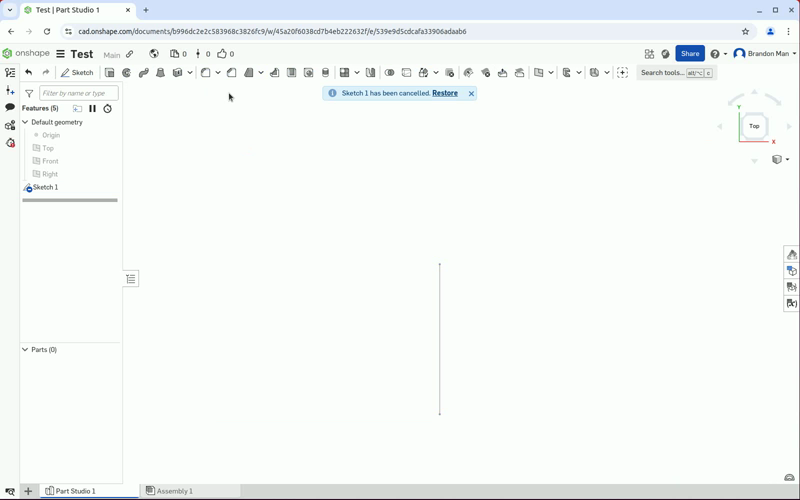
key(shift+s)
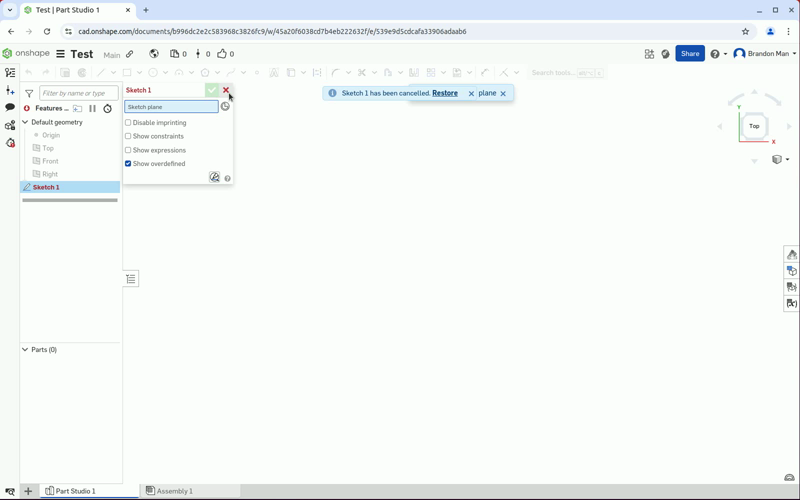
mouse_move(73, 150)
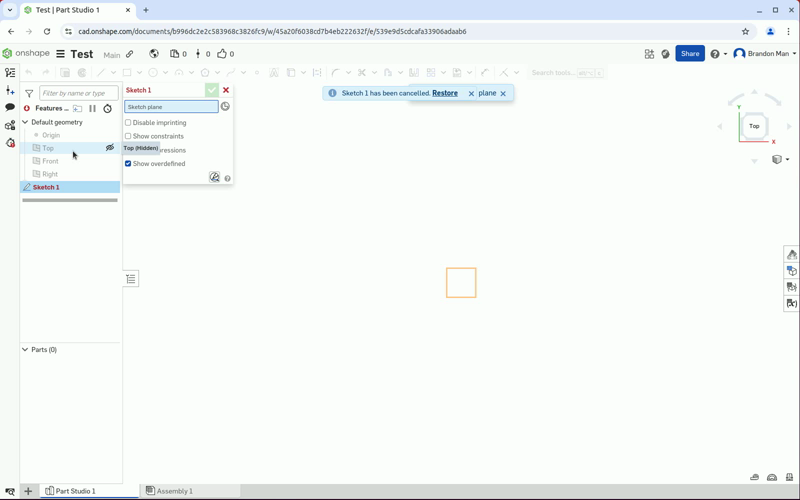
click(73, 150)
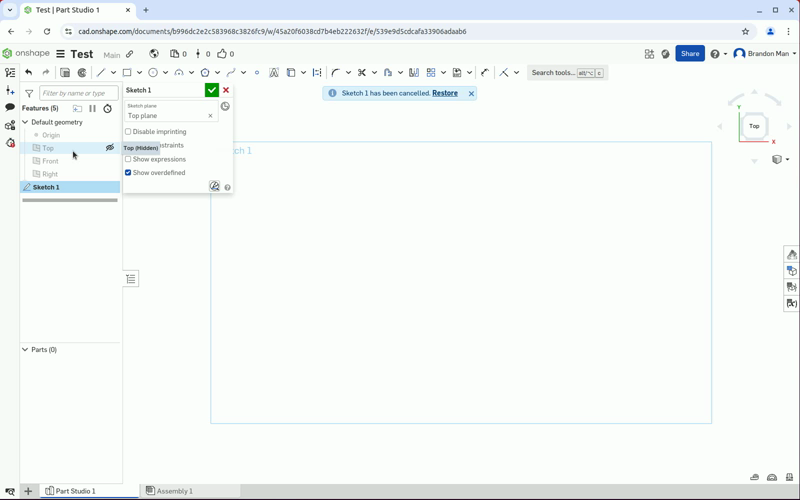
mouse_move(73, 352)
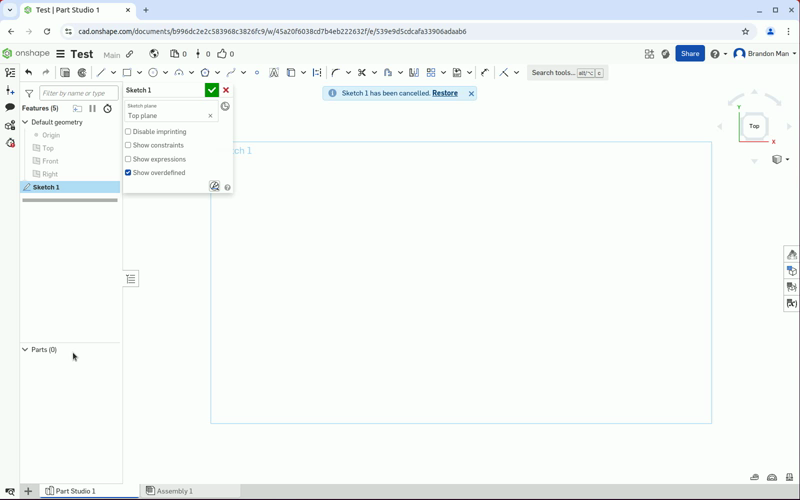
key(y)
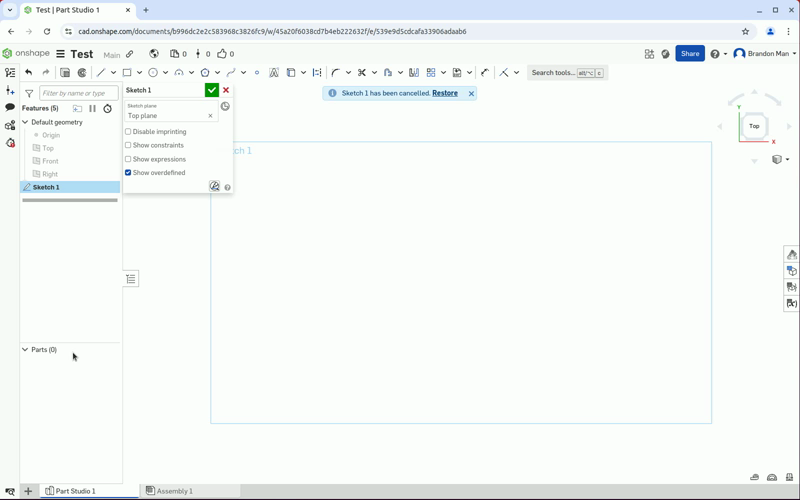
key(l)
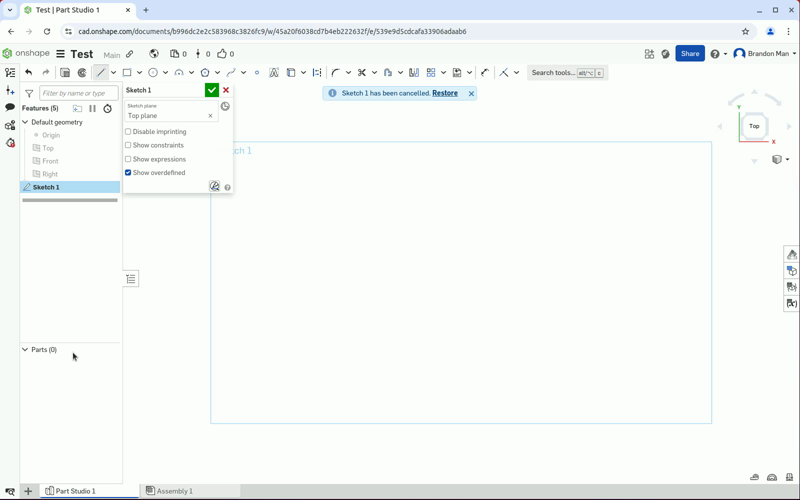
key_down(shift)
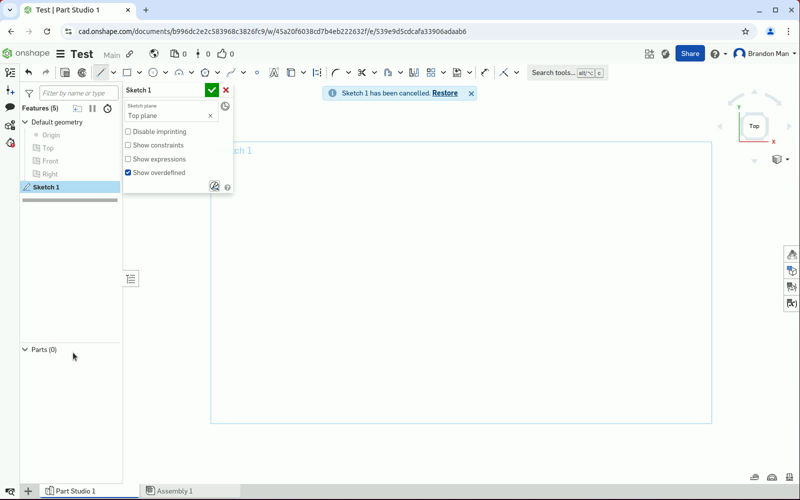
mouse_move(350, 333)
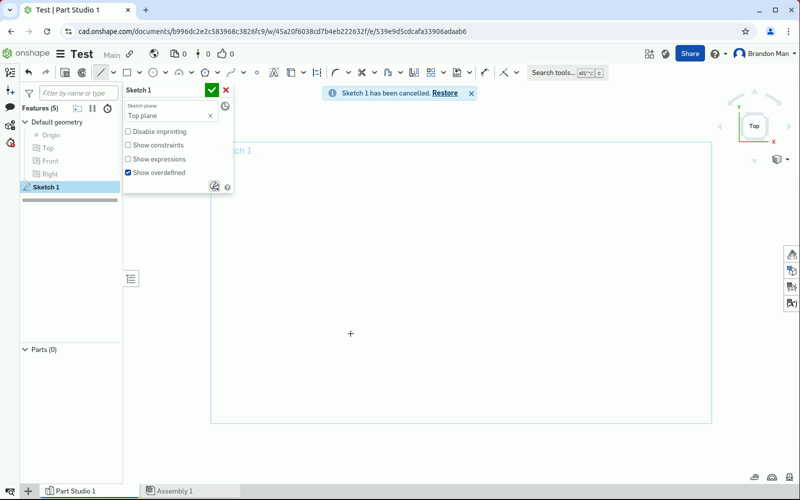
click(350, 333)
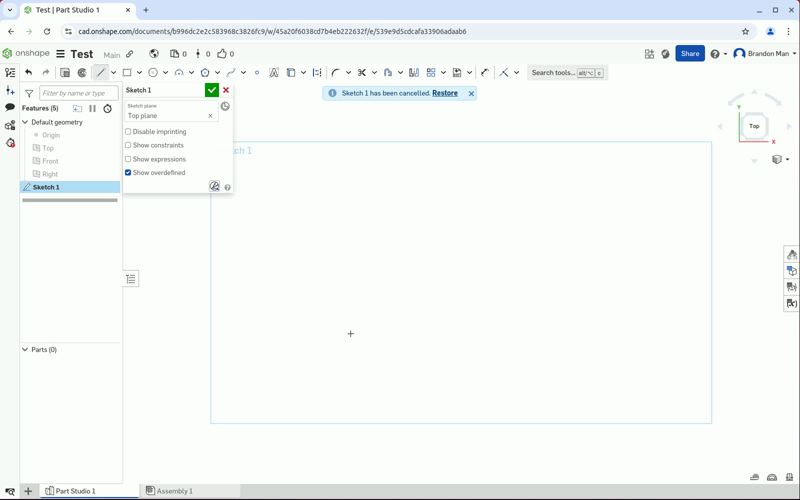
key_up(shift)
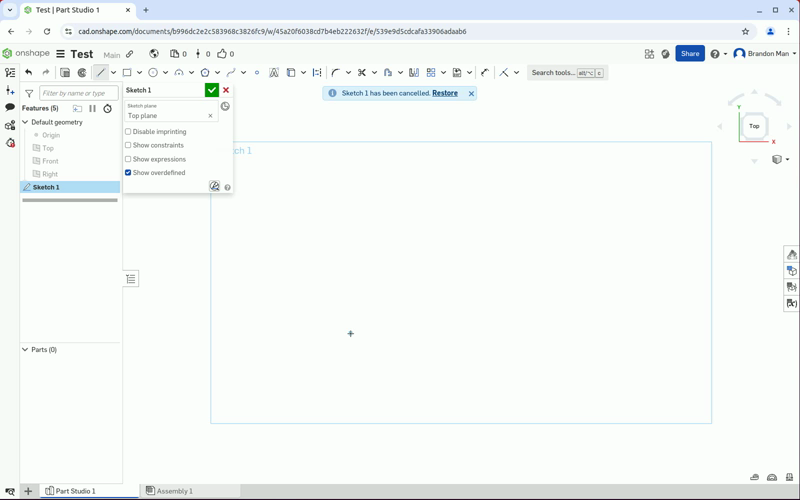
key_down(shift)
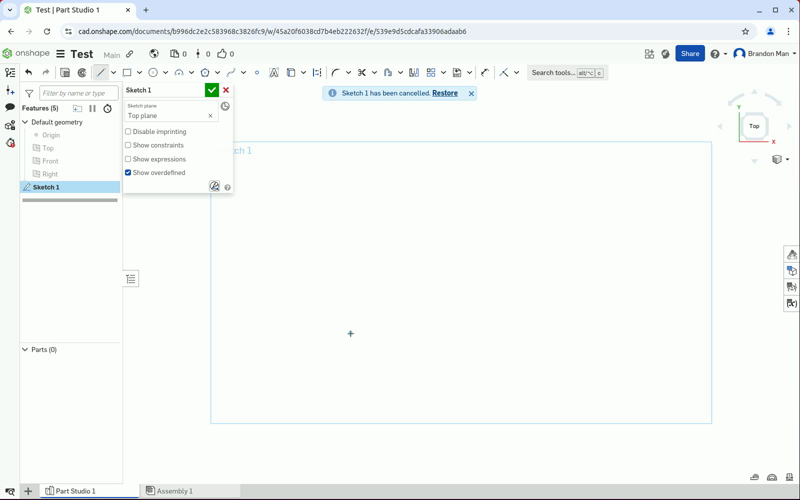
mouse_move(564, 333)
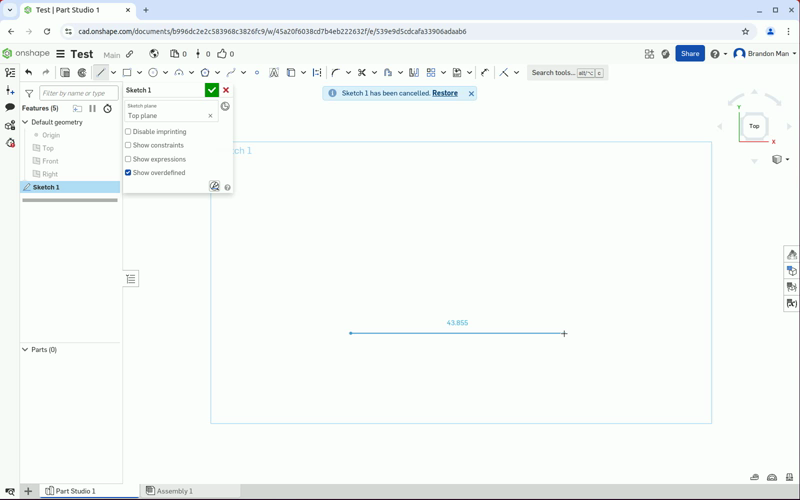
click(564, 333)
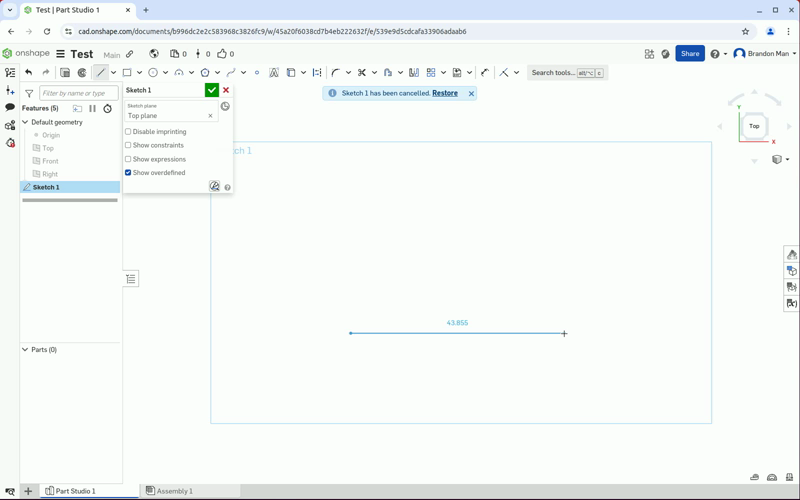
key_up(shift)
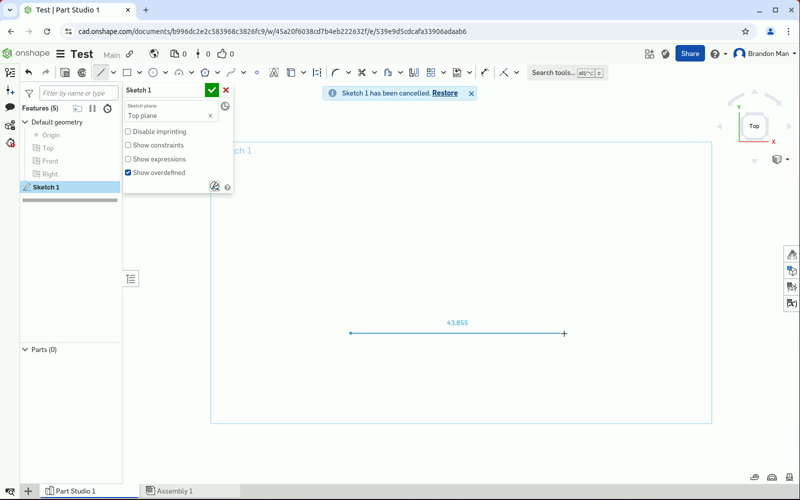
key_down(shift)
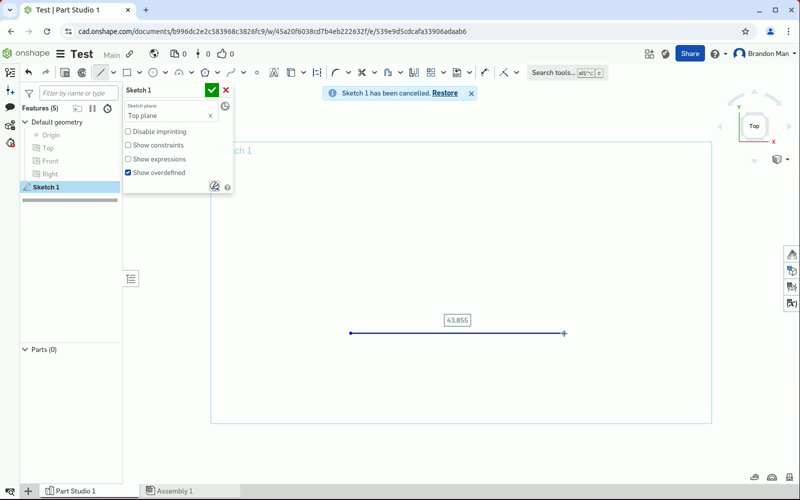
mouse_move(564, 230)
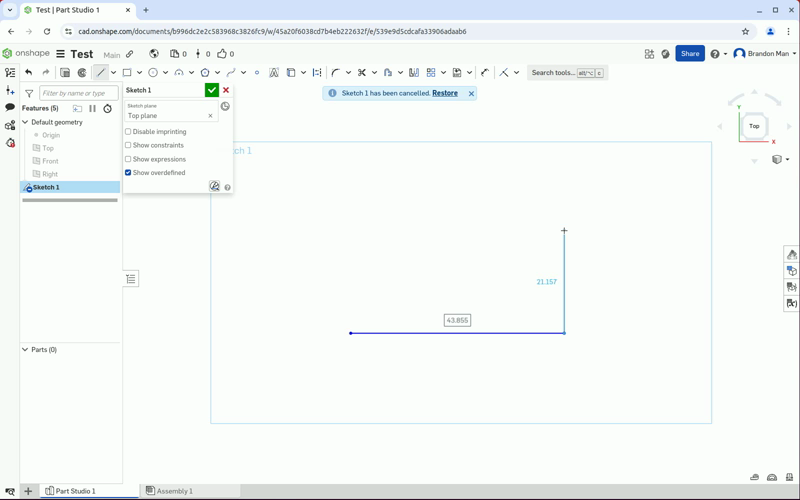
click(564, 230)
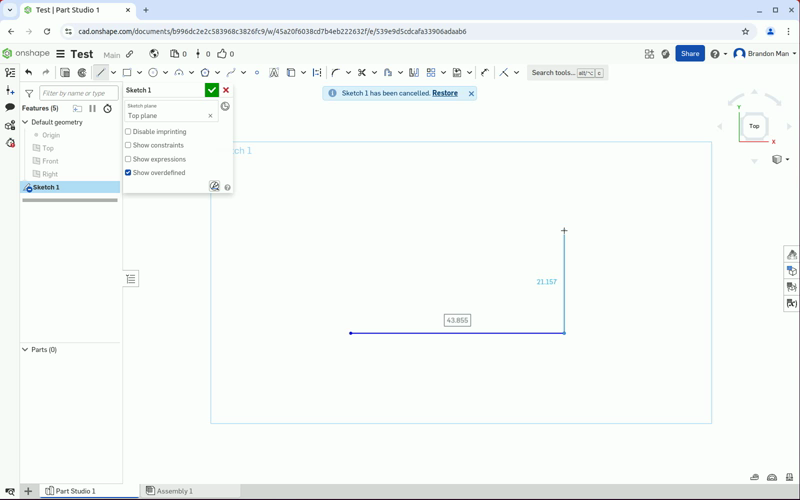
key_up(shift)
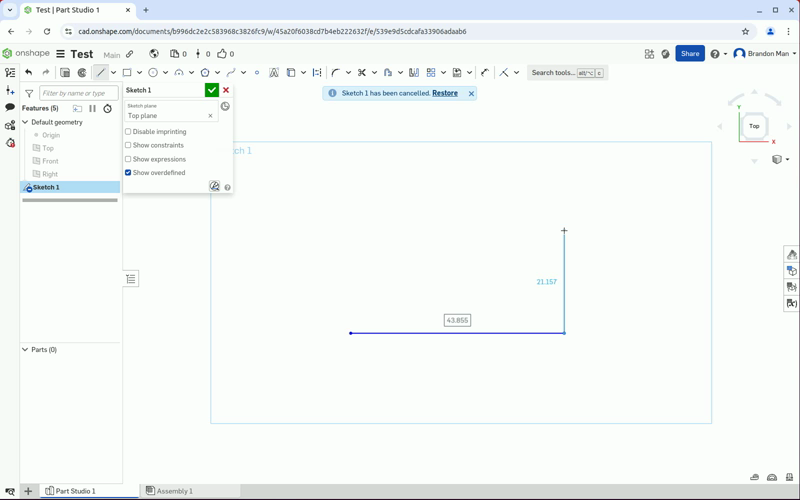
key_down(shift)
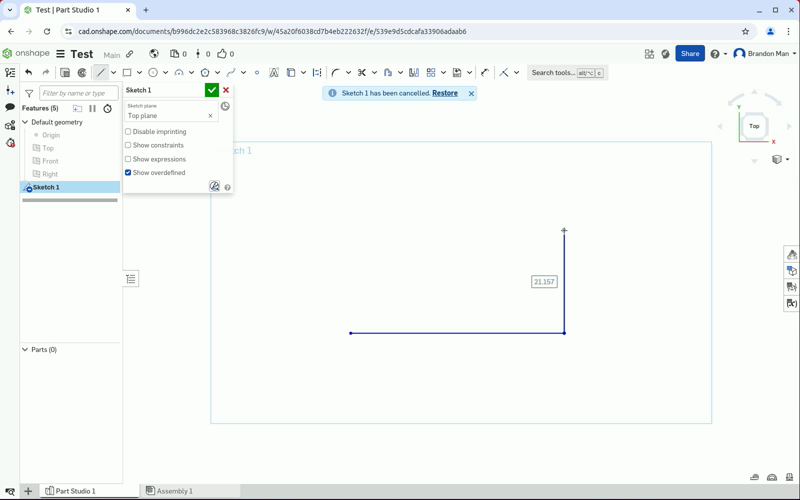
mouse_move(350, 230)
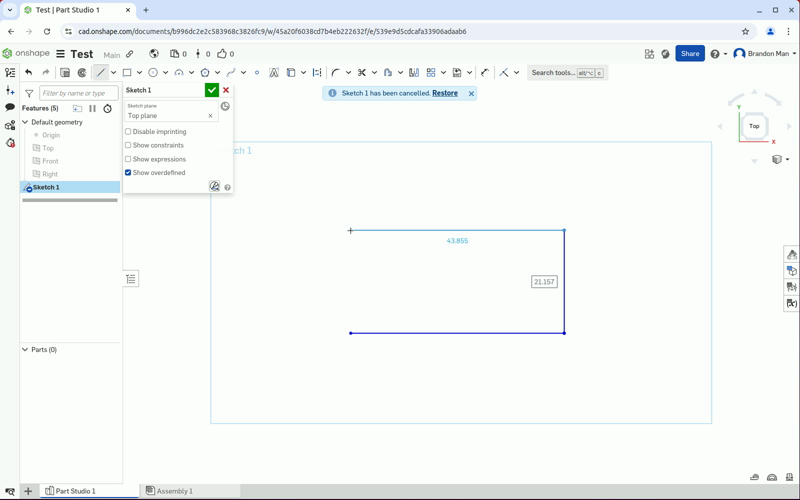
click(350, 230)
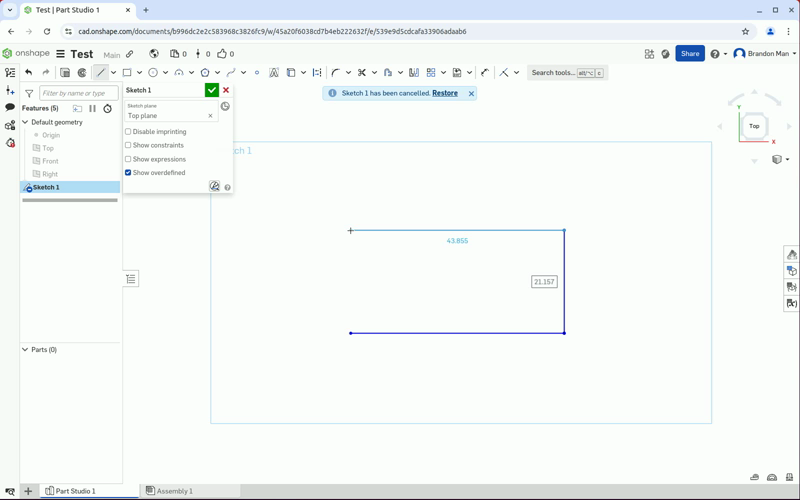
key_up(shift)
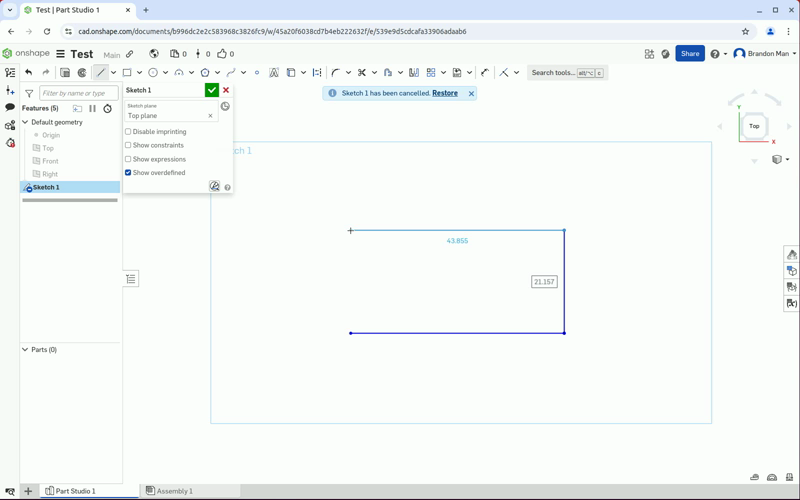
key_down(shift)
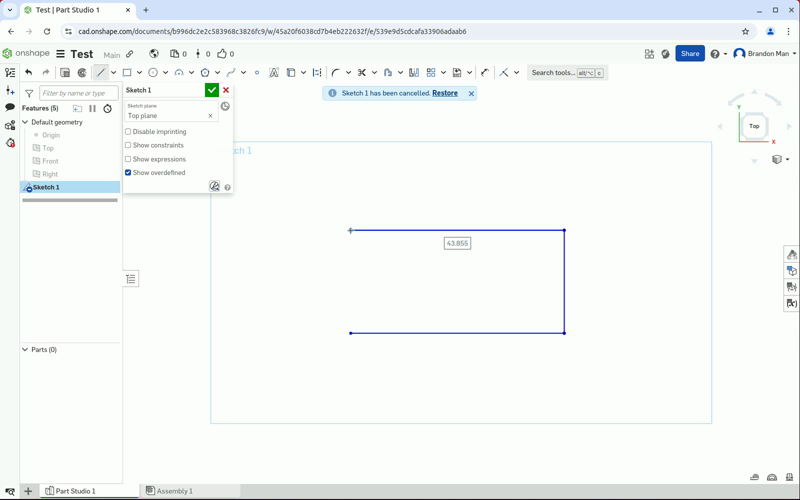
mouse_move(350, 333)
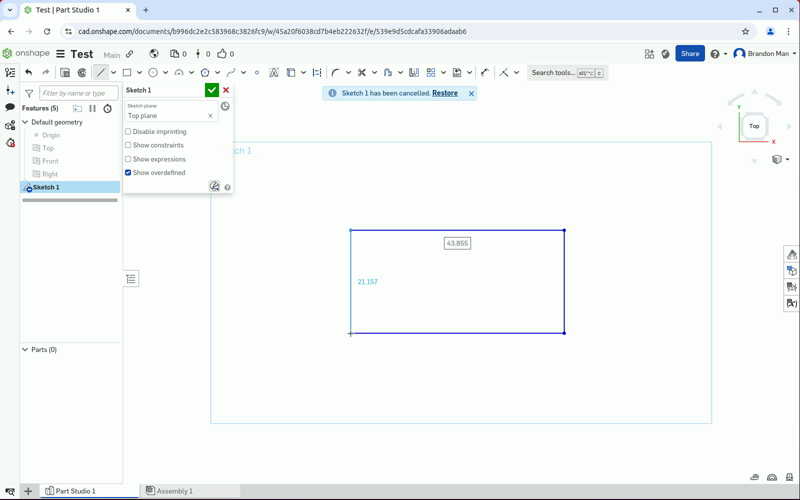
key_up(shift)
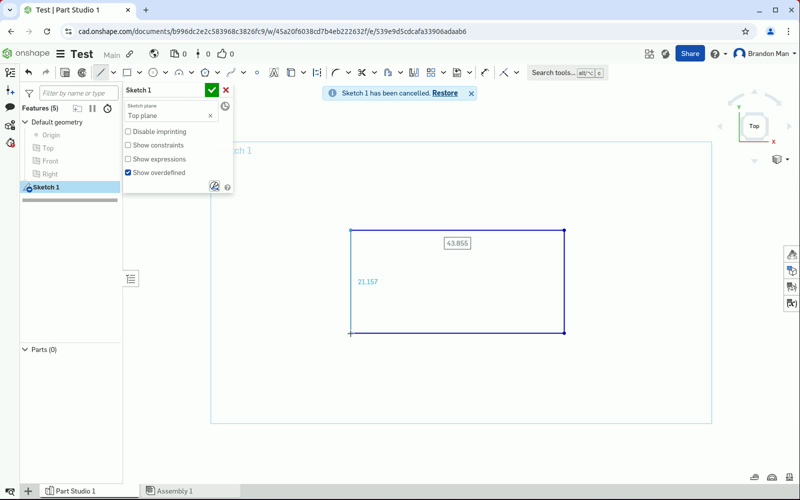
click(350, 333)
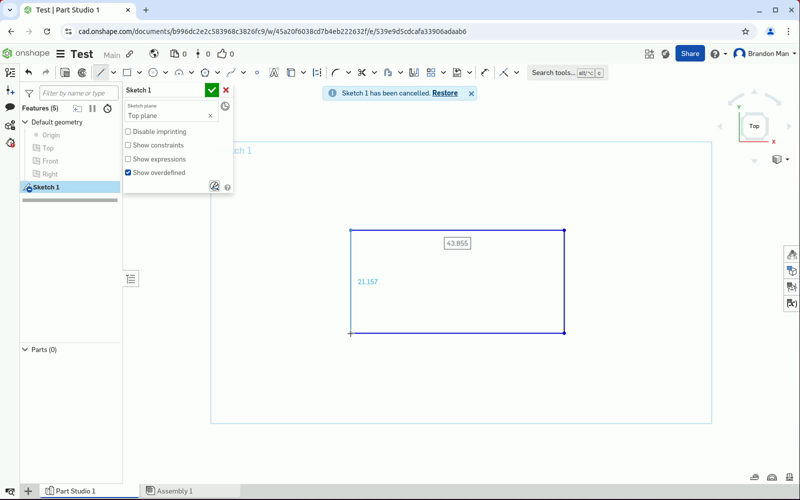
key(esc)
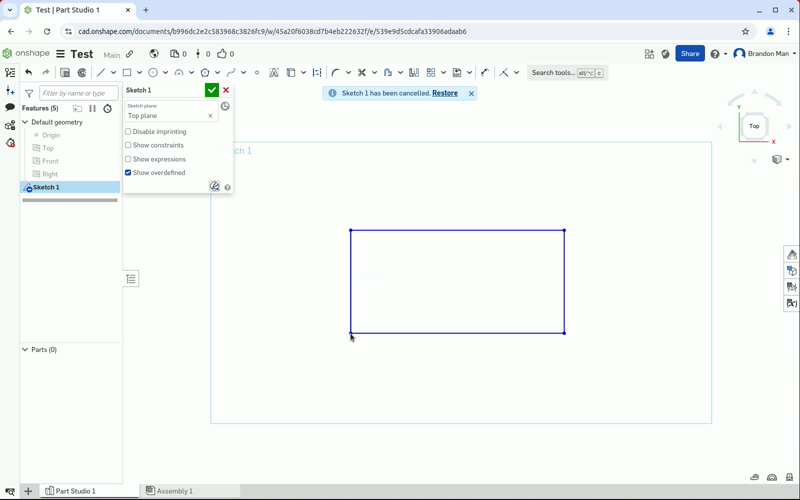
mouse_move(511, 316)
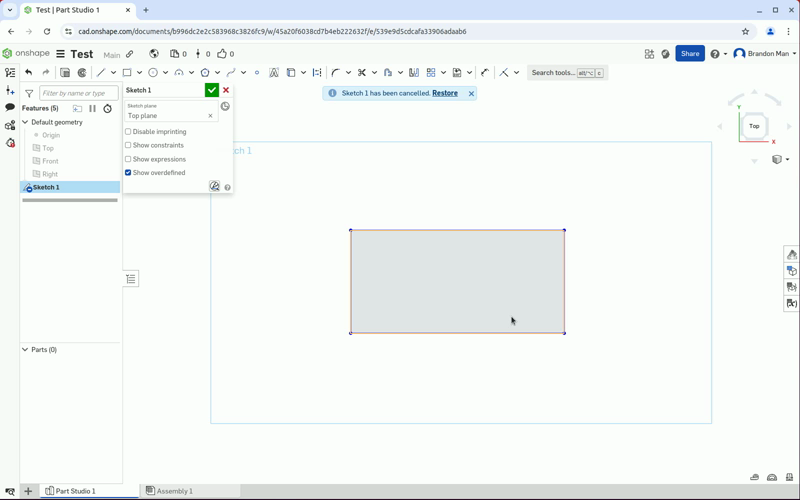
click(511, 316)
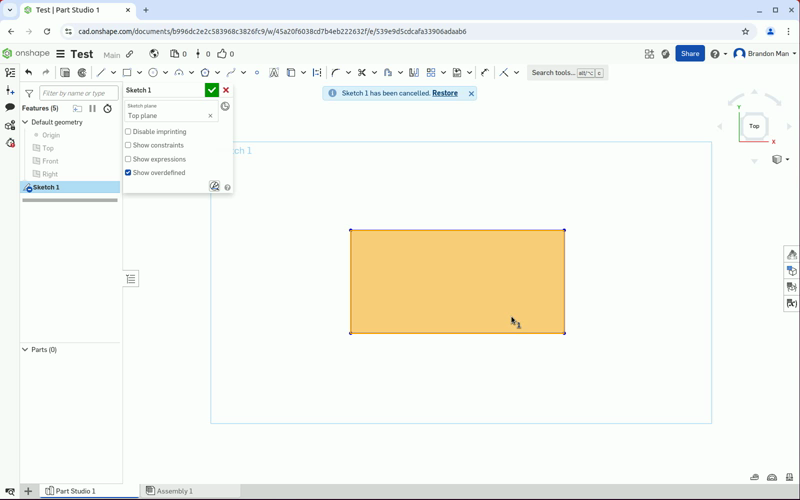
mouse_move(73, 352)
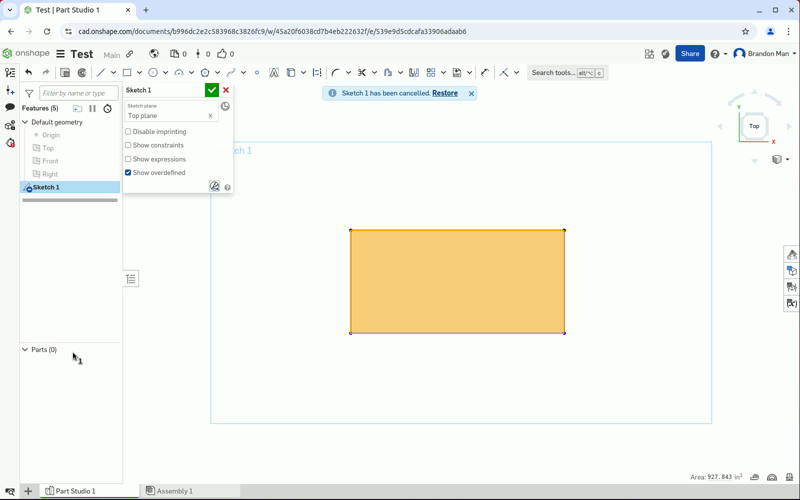
key(shift+y)
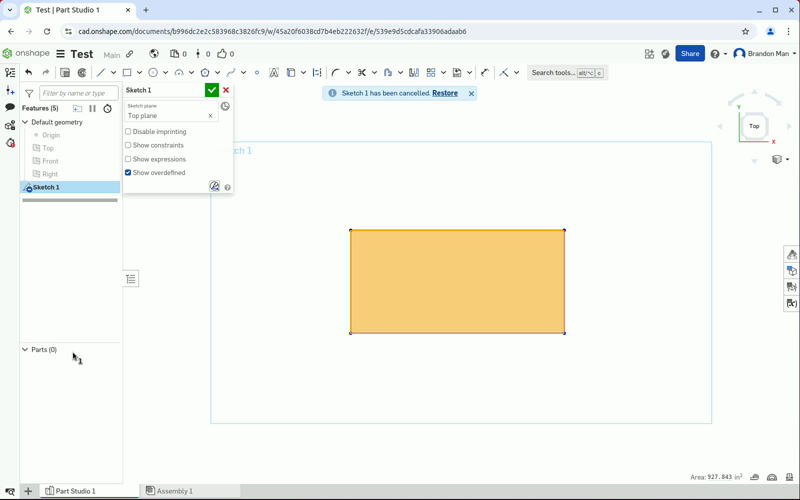
key(shift+e)
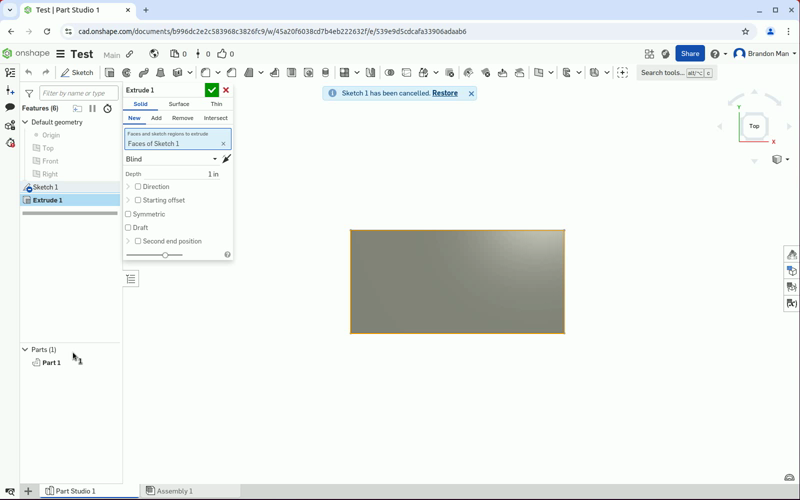
mouse_move(143, 106)
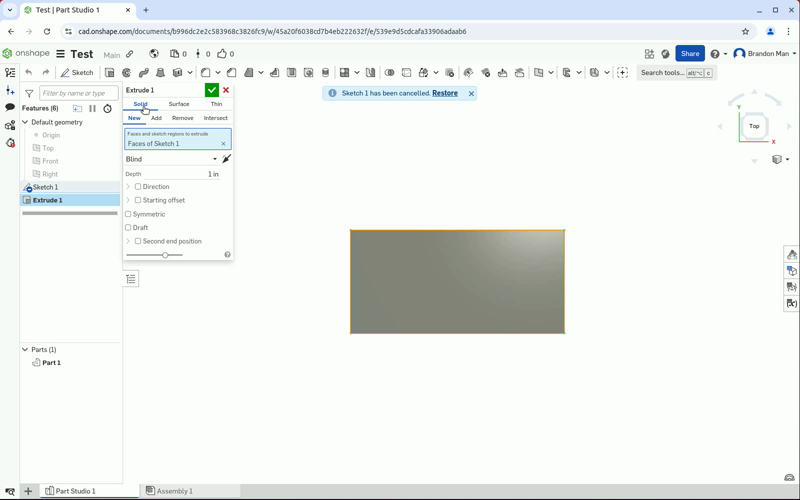
click(143, 106)
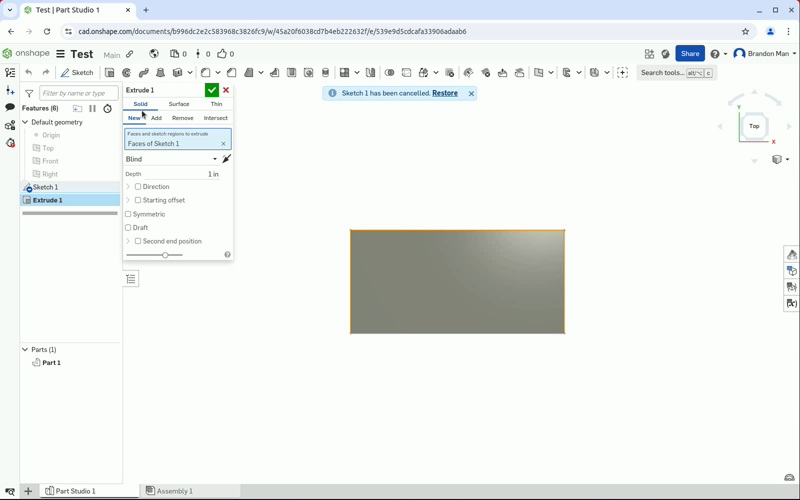
mouse_move(137, 120)
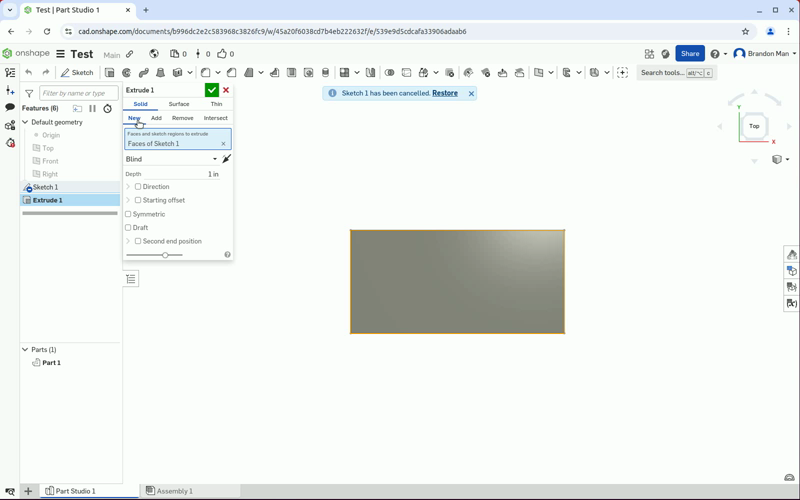
click(137, 120)
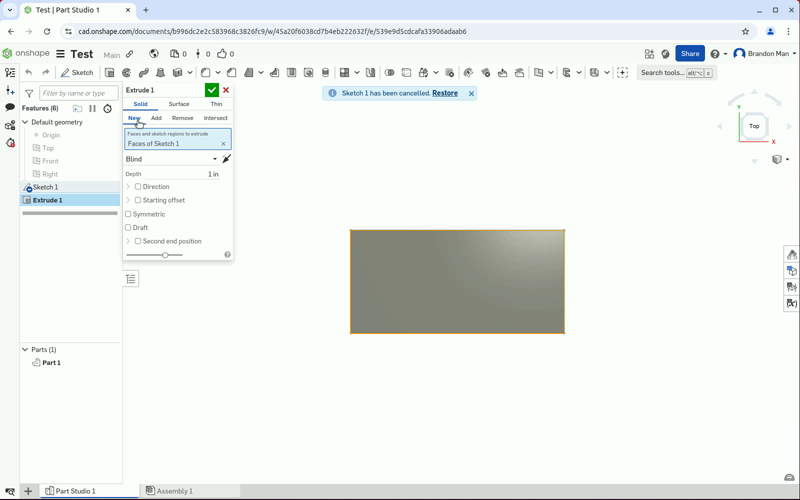
key(tab, 4)
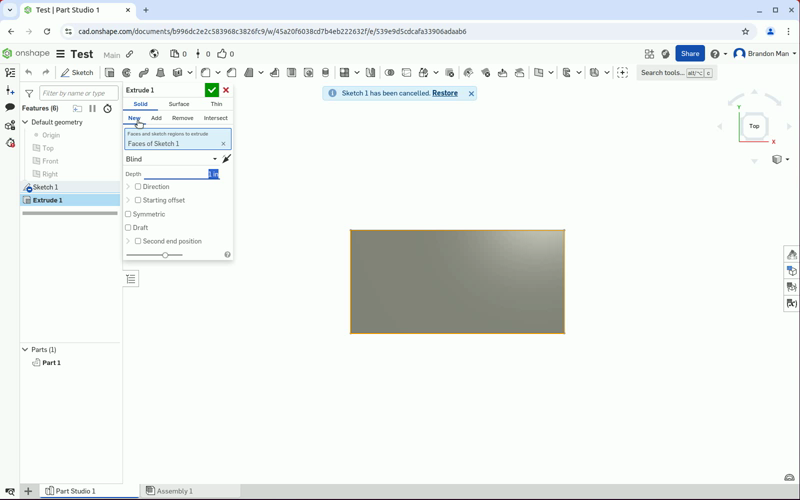
text(12.036)
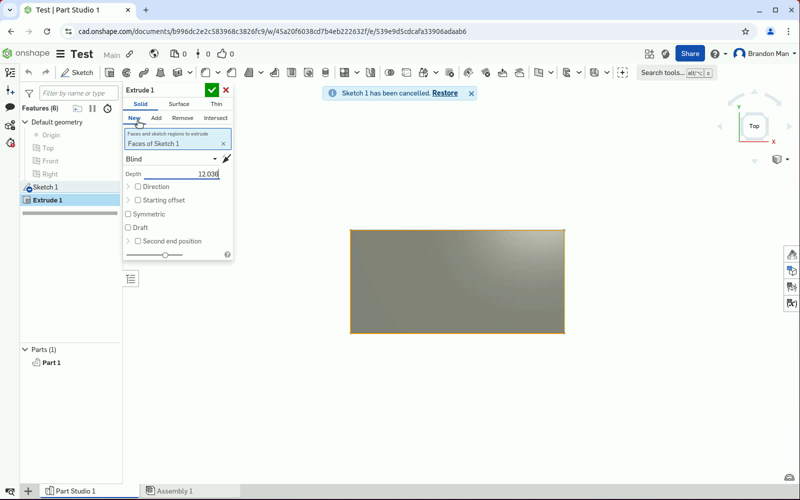
key(enter)
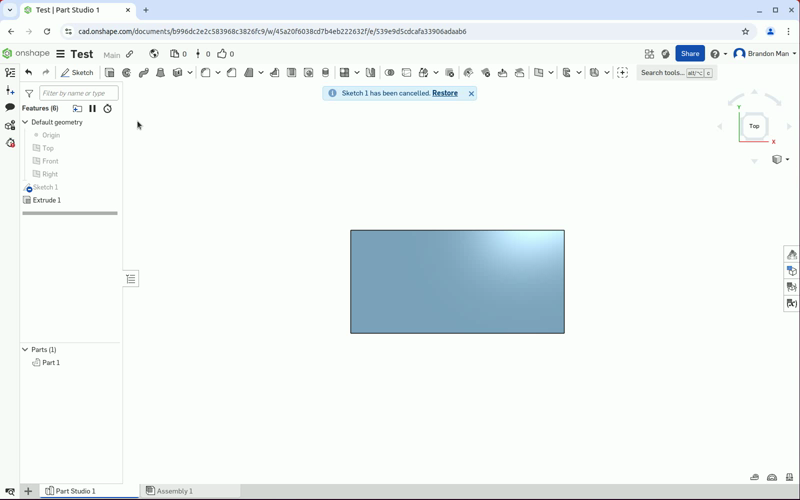
key(shift+h)
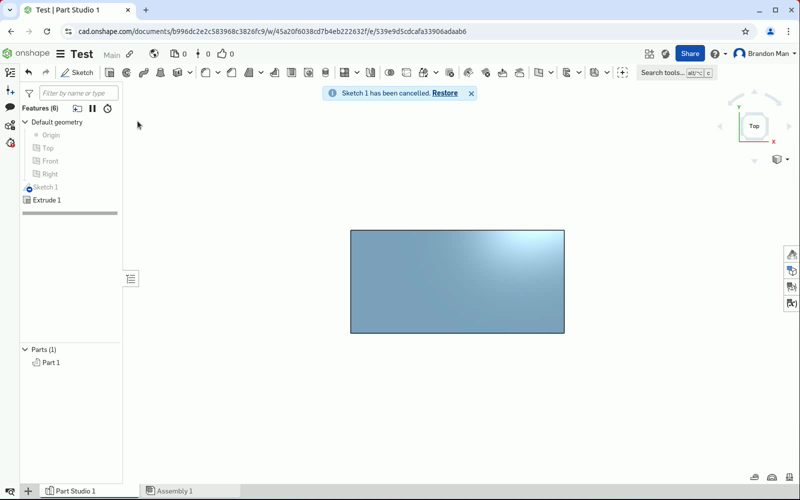
key(shift+h)
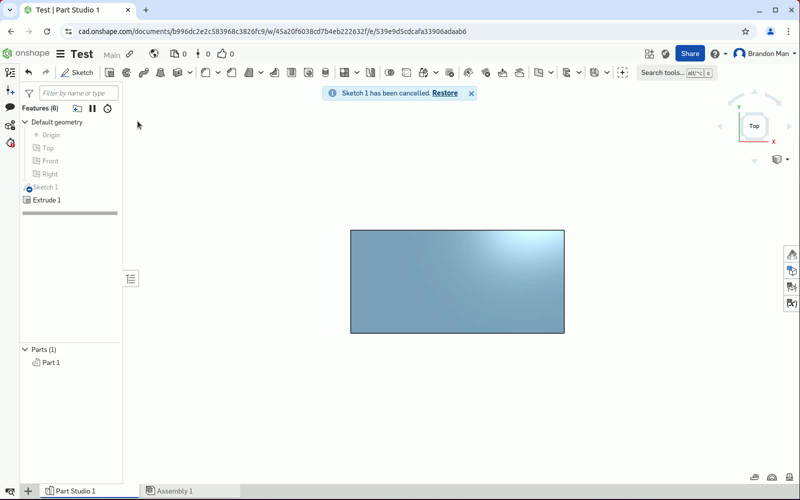
mouse_move(73, 189)
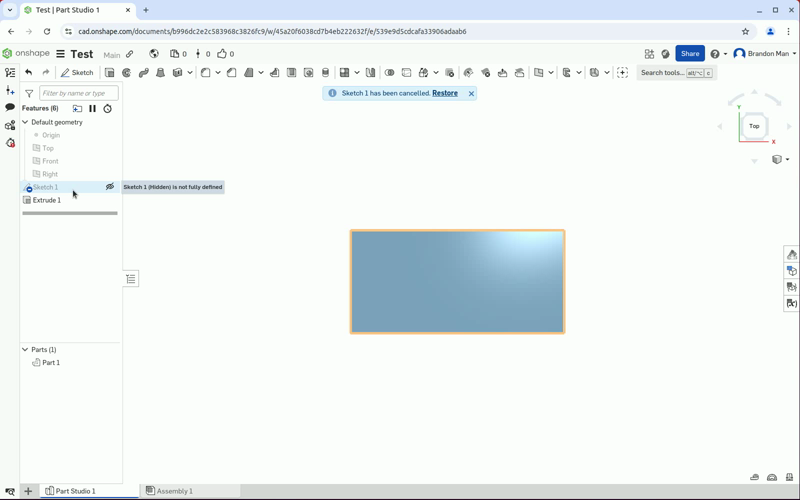
click(73, 189)
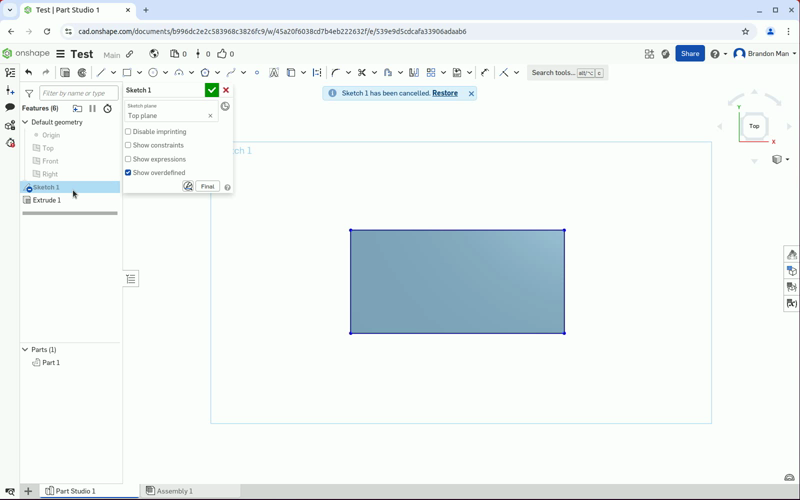
mouse_move(229, 92)
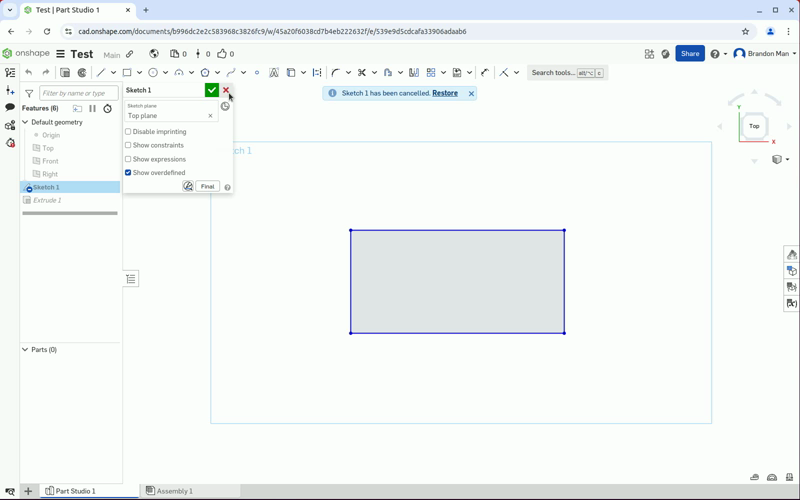
click(229, 92)
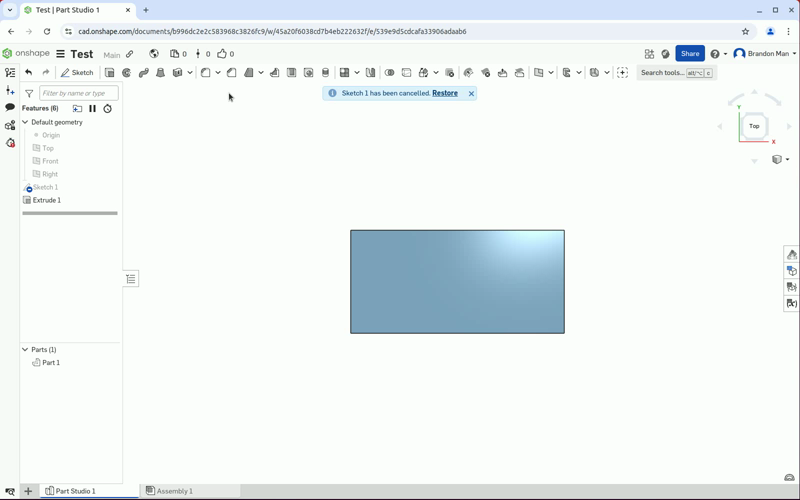
mouse_move(541, 75)
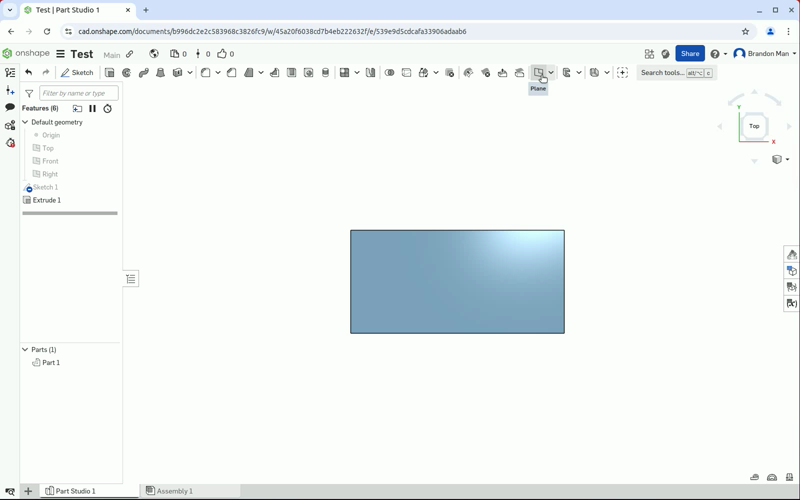
click(541, 75)
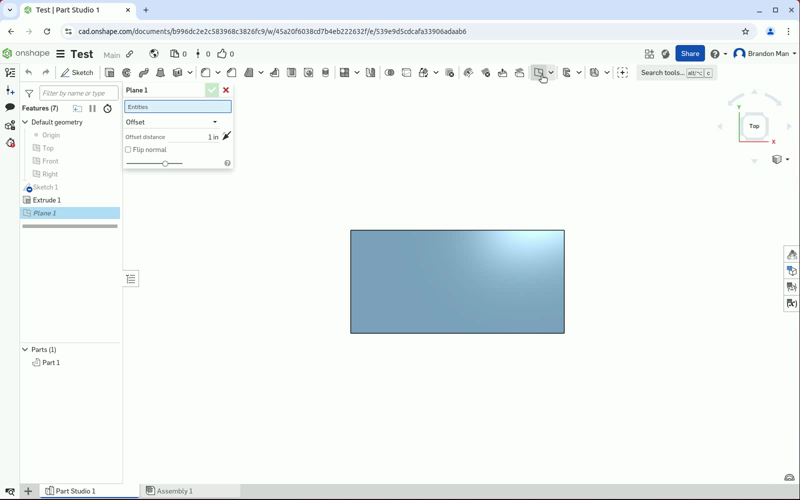
mouse_move(73, 150)
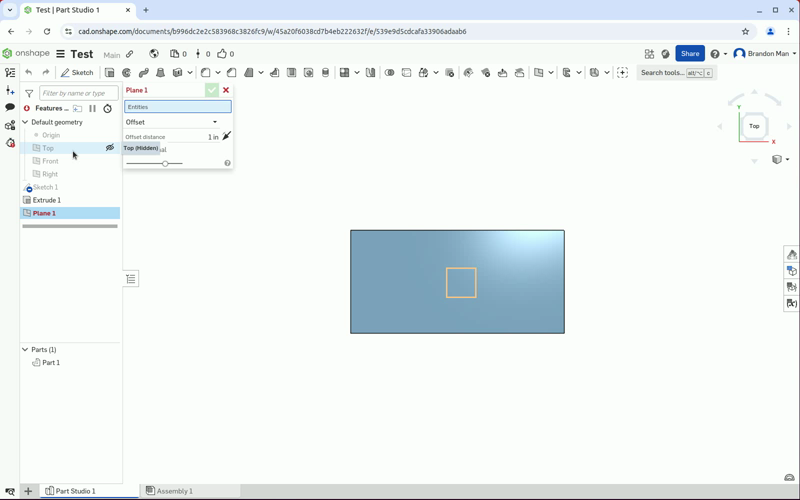
click(73, 150)
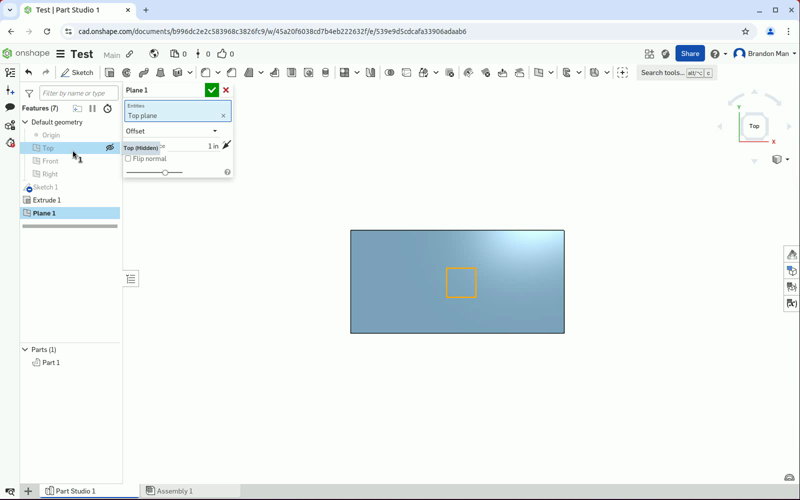
key(tab, 2)
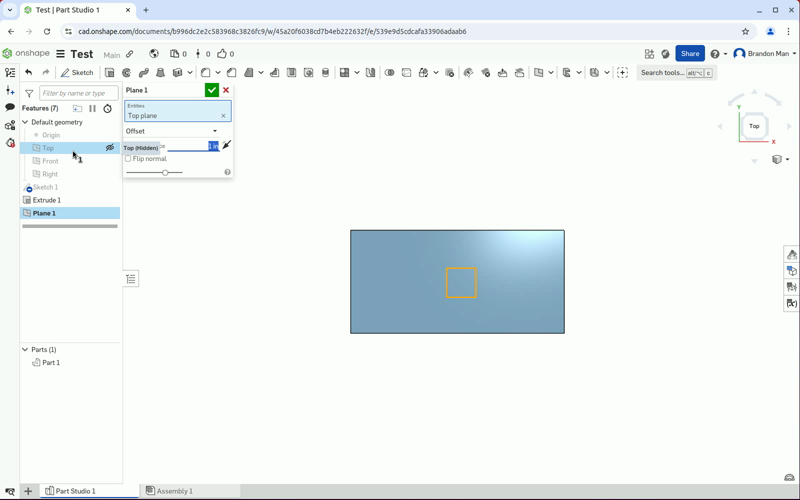
text(12.047)
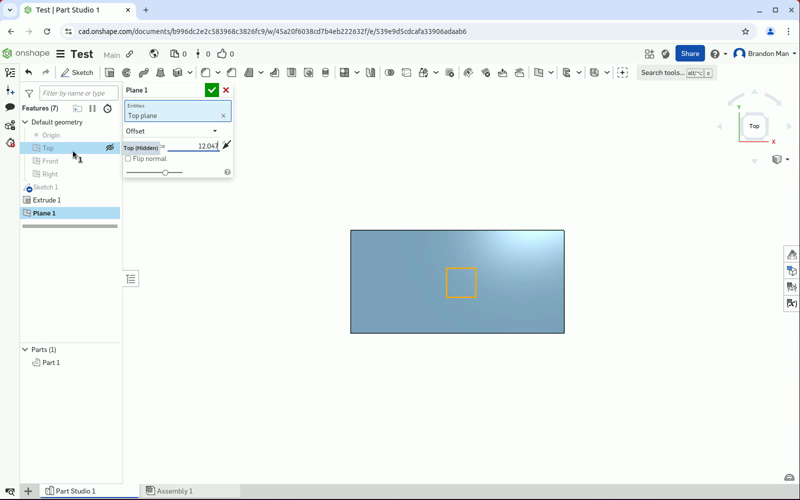
key(enter, 2)
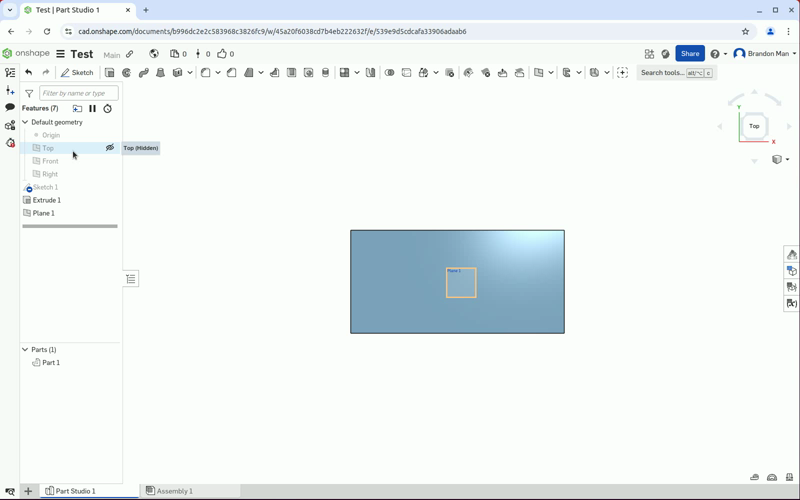
key(shift+s)
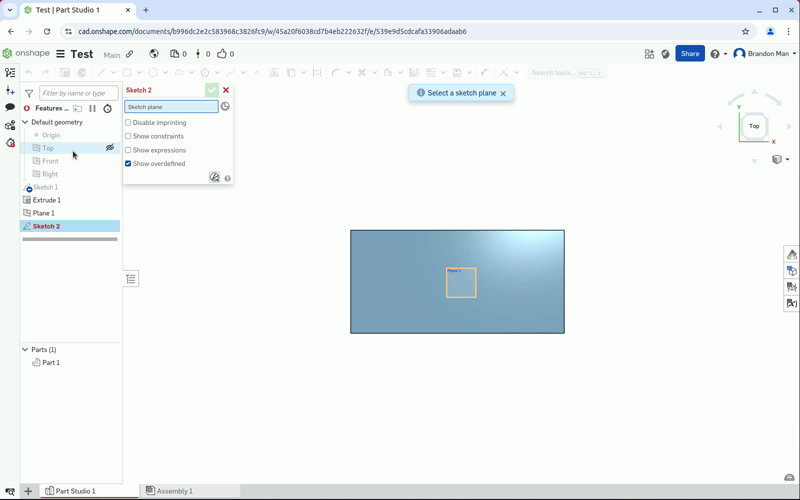
mouse_move(73, 215)
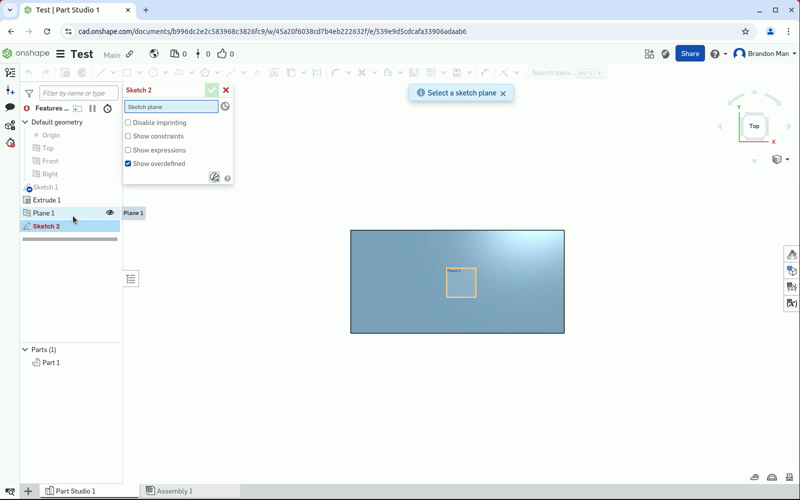
click(73, 215)
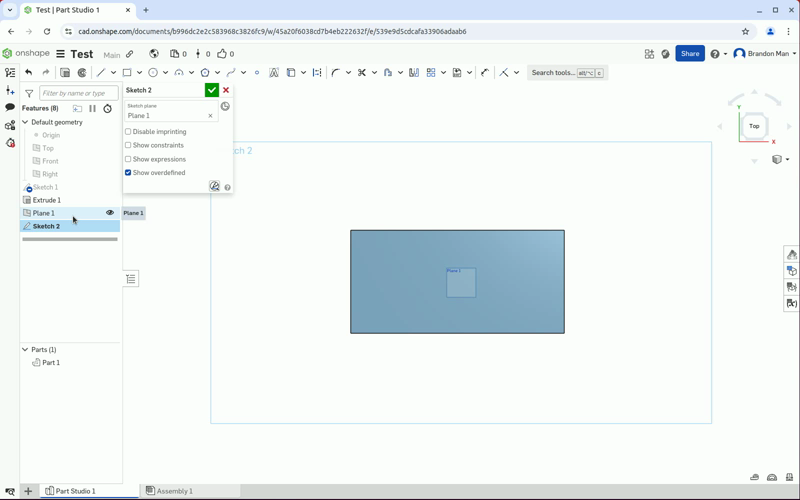
mouse_move(73, 352)
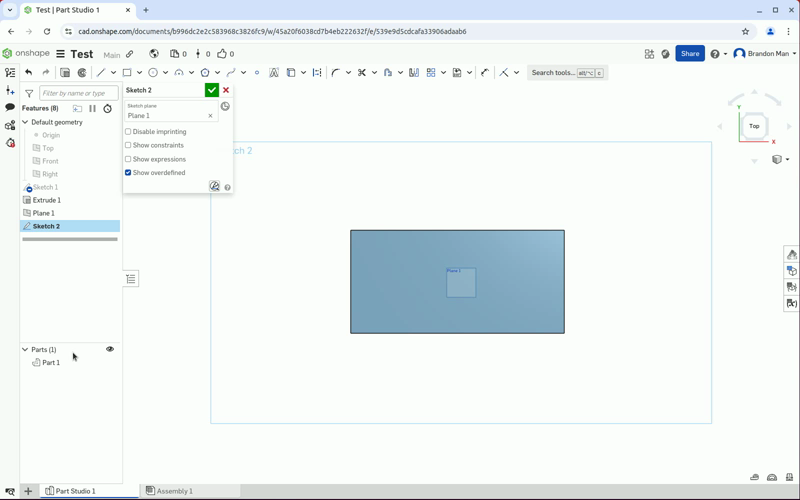
key(y)
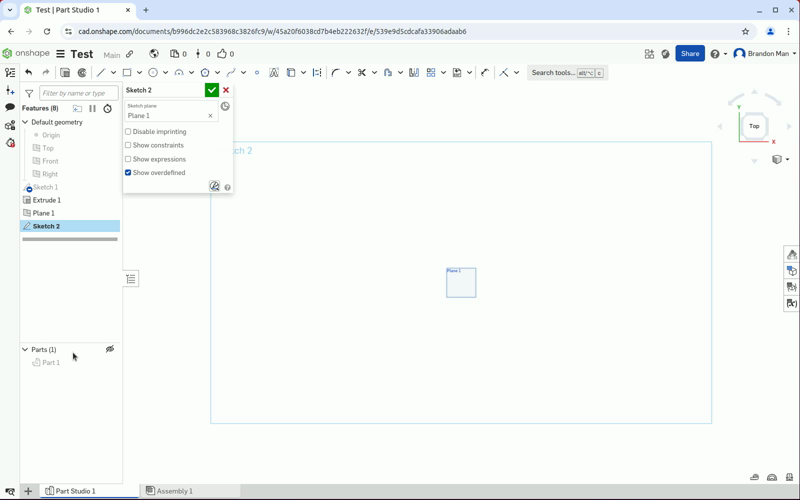
key(l)
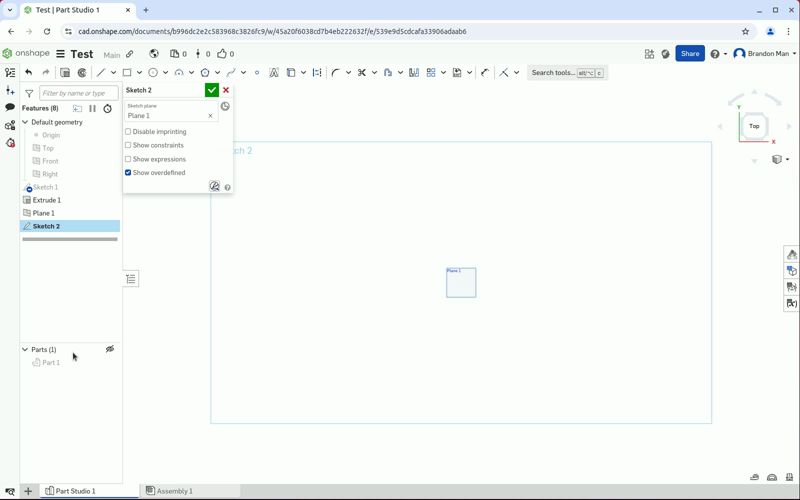
key_down(shift)
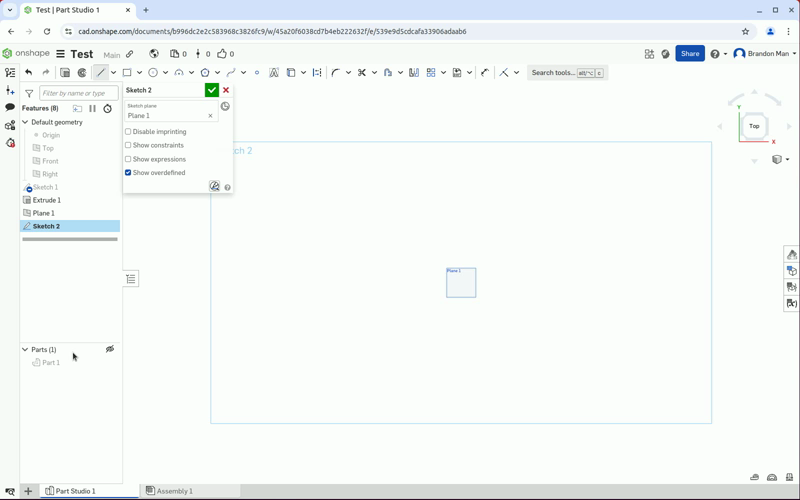
mouse_move(355, 329)
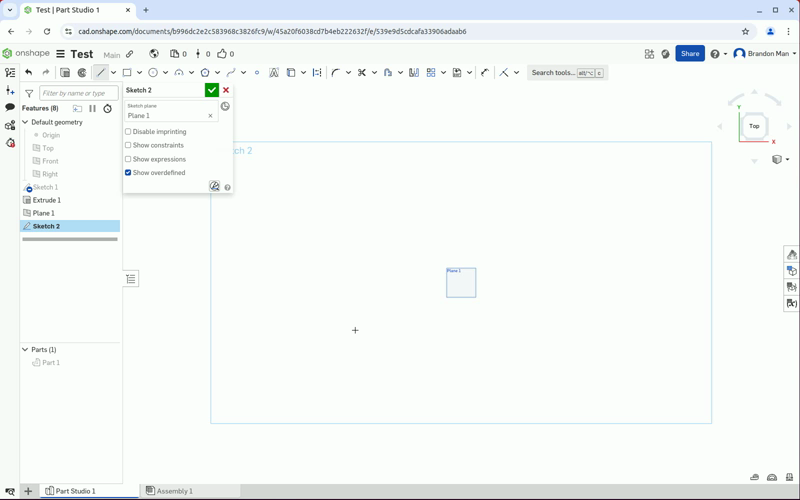
click(355, 329)
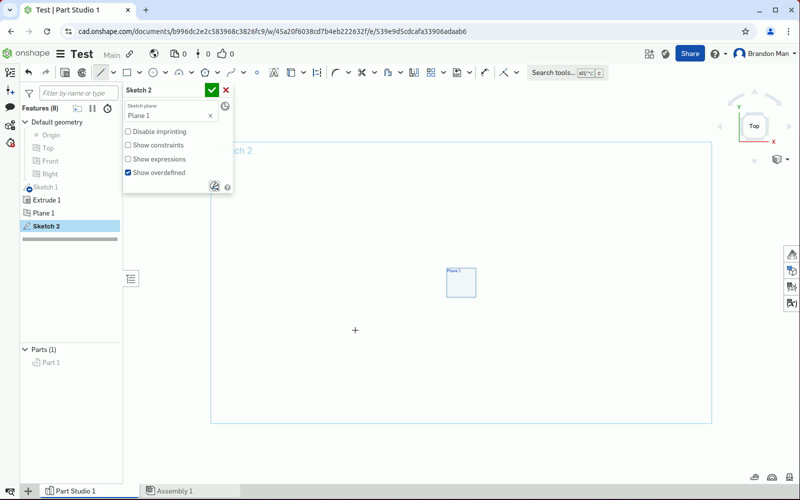
key_up(shift)
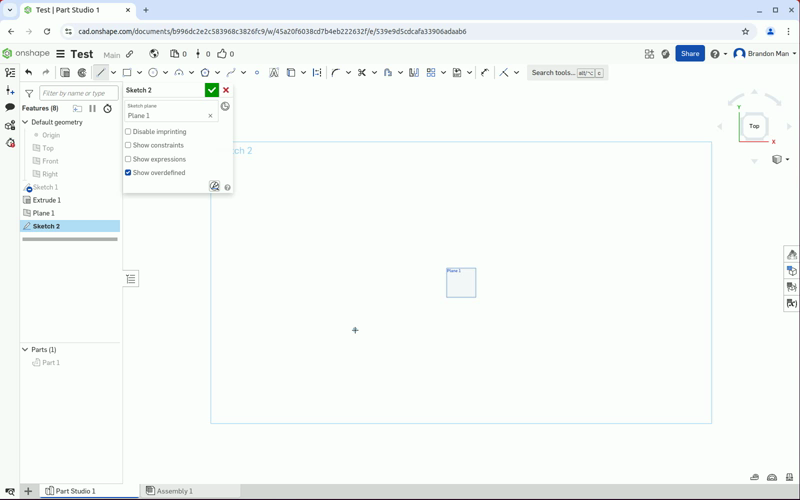
key_down(shift)
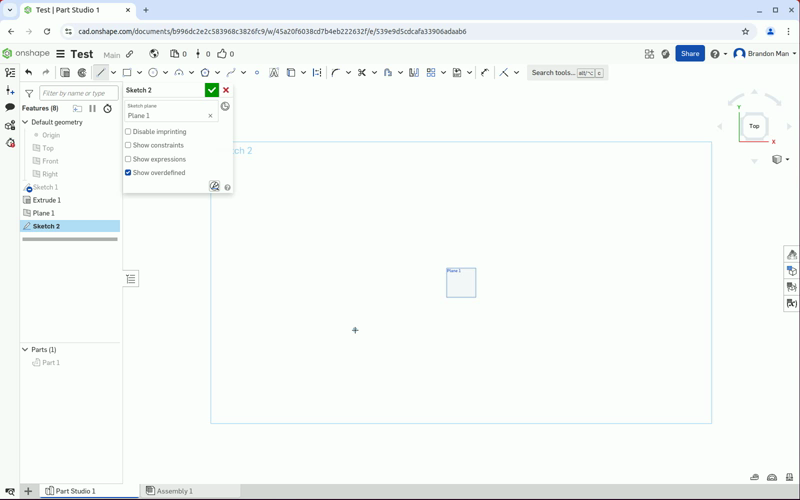
mouse_move(559, 329)
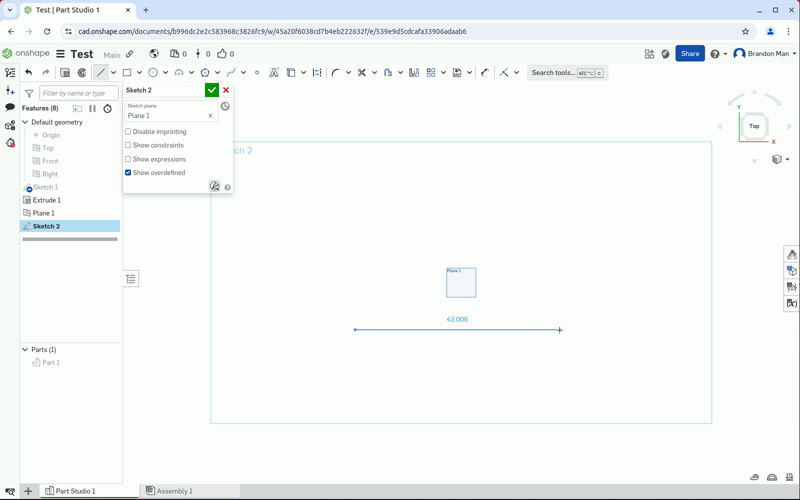
click(559, 329)
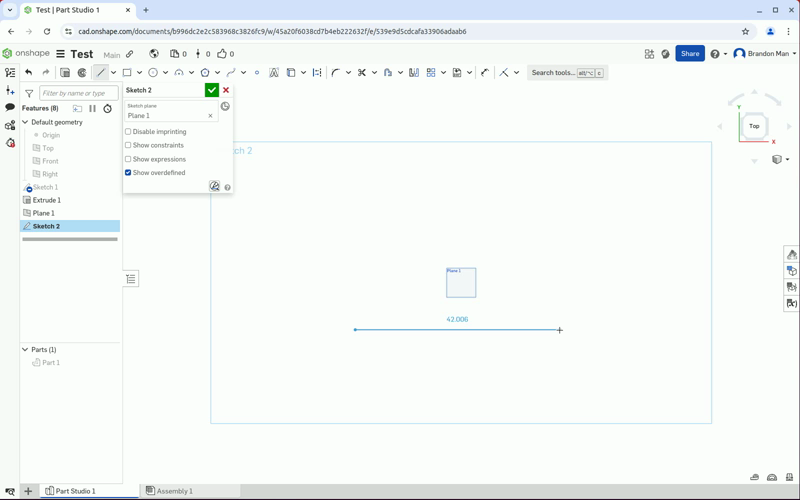
key_up(shift)
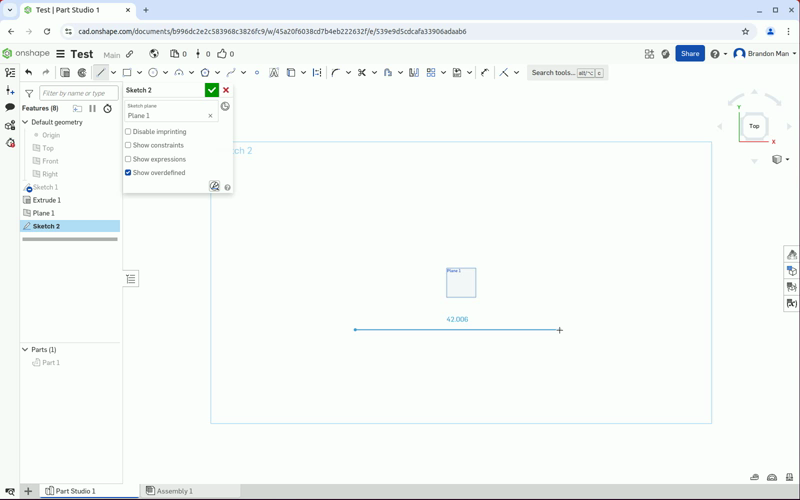
key_down(shift)
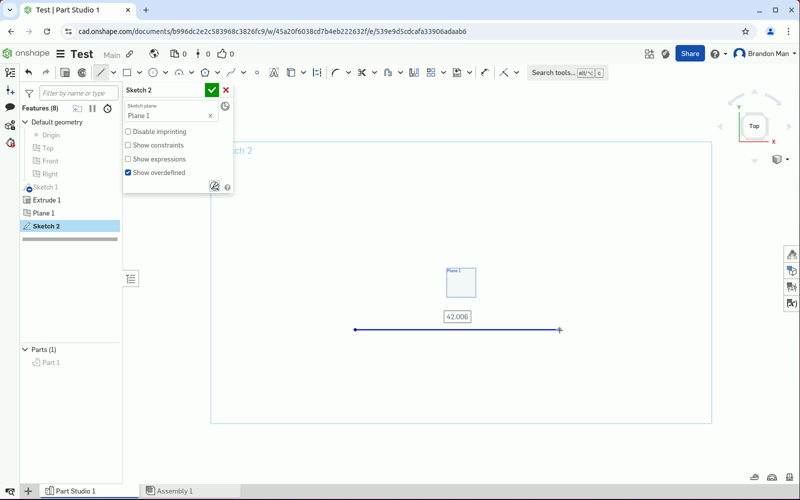
mouse_move(559, 235)
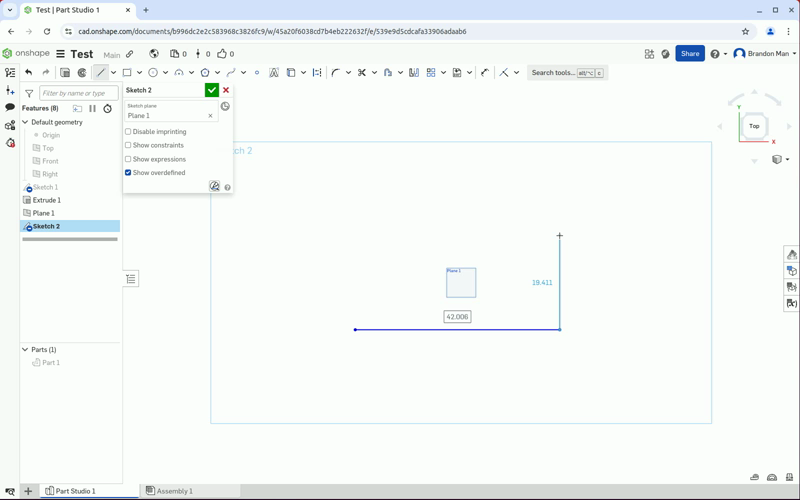
click(559, 235)
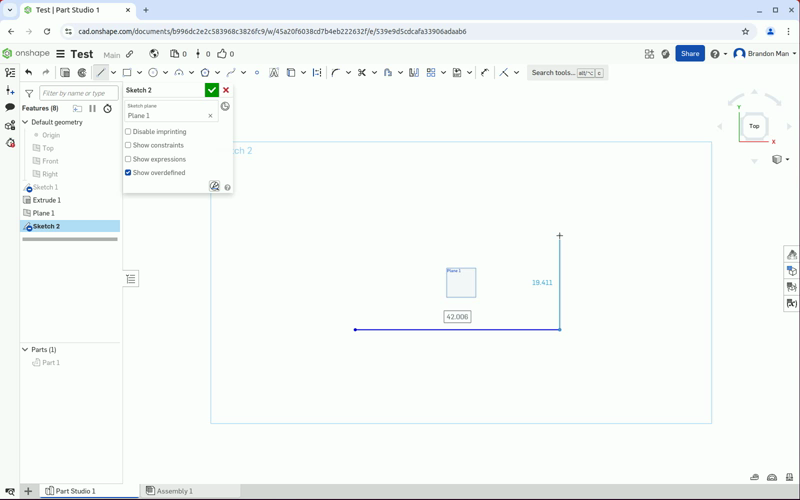
key_up(shift)
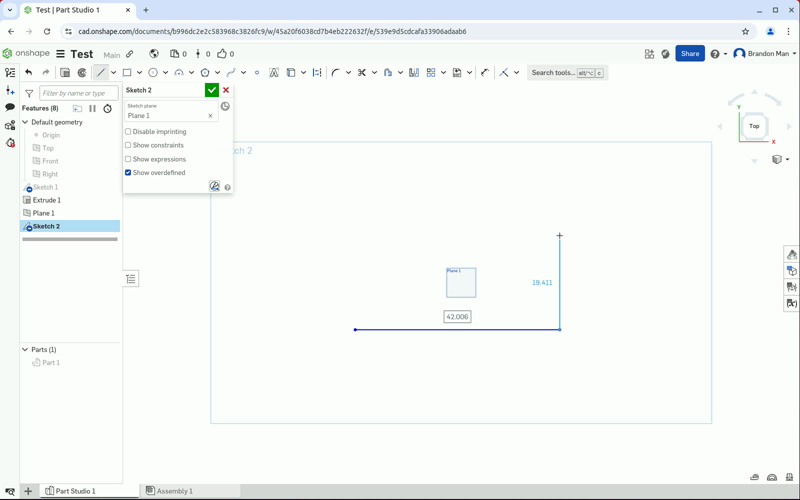
key_down(shift)
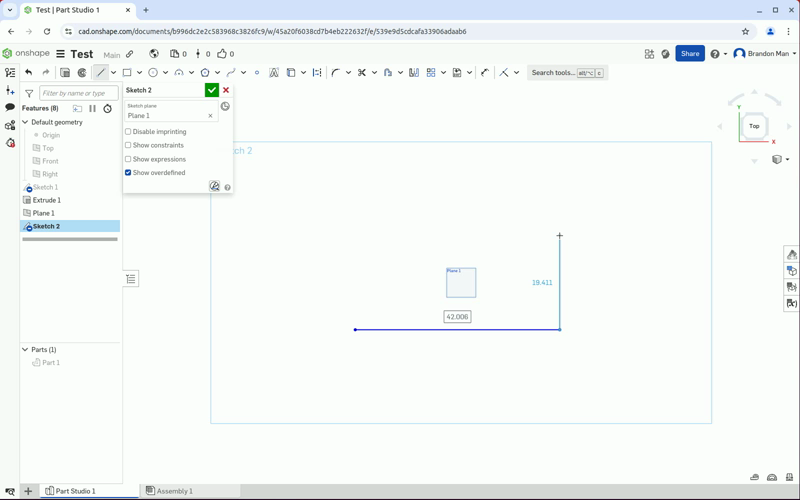
mouse_move(355, 235)
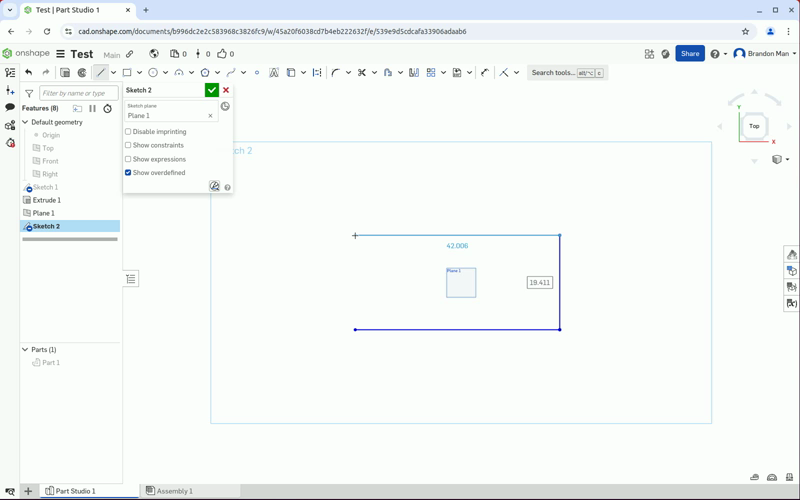
click(355, 235)
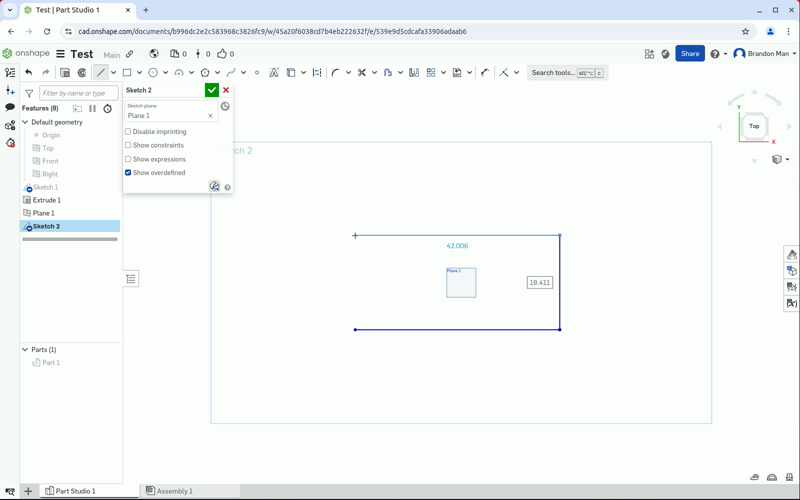
key_up(shift)
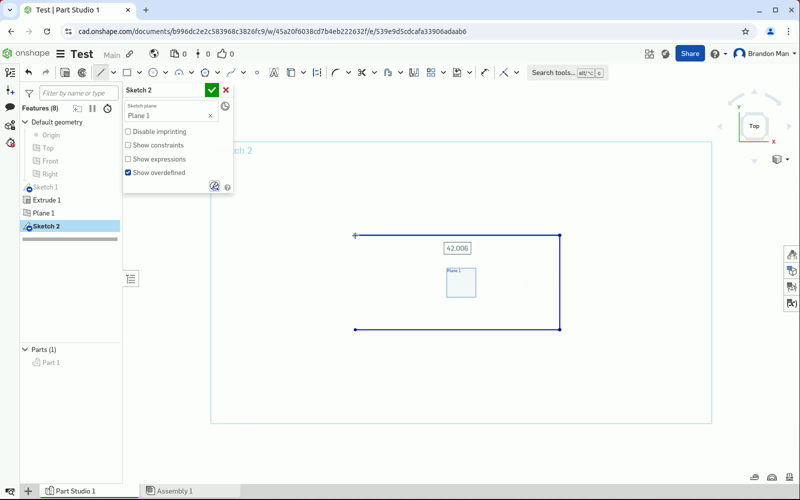
key_down(shift)
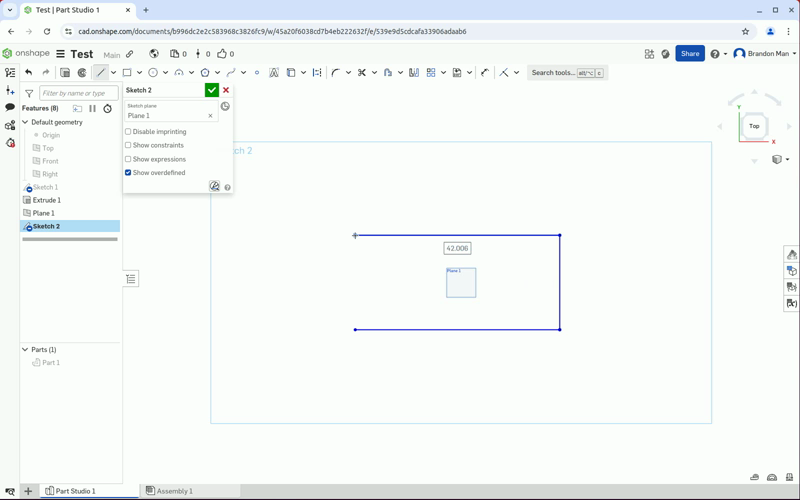
mouse_move(355, 329)
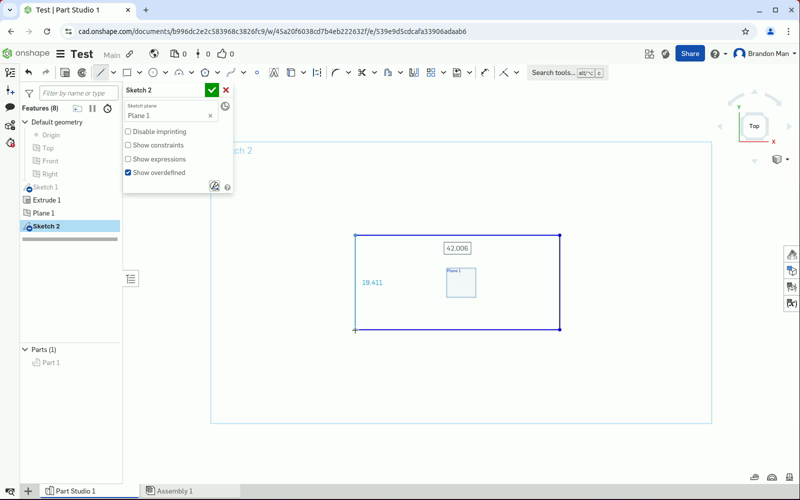
key_up(shift)
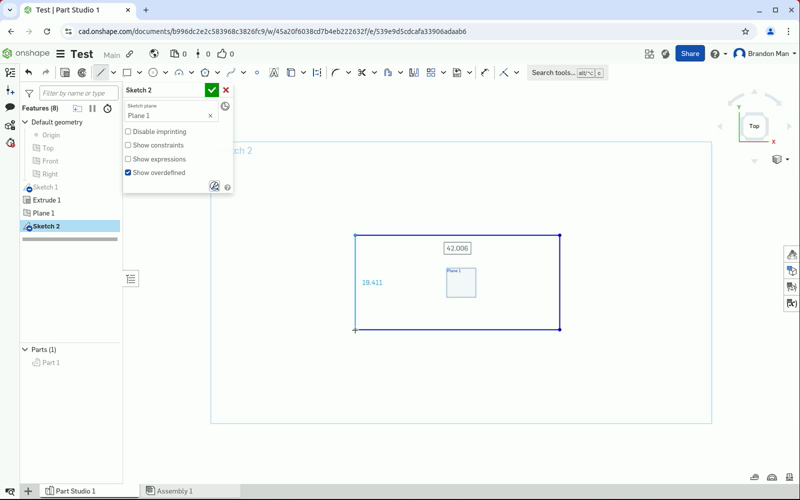
click(355, 329)
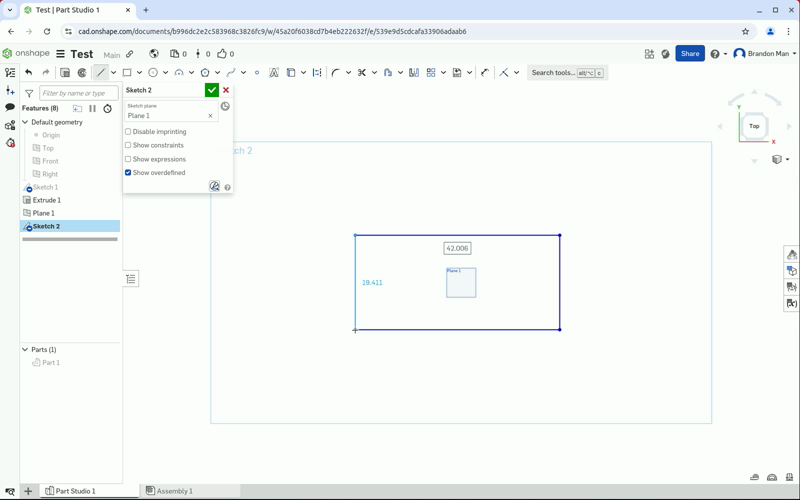
key(esc)
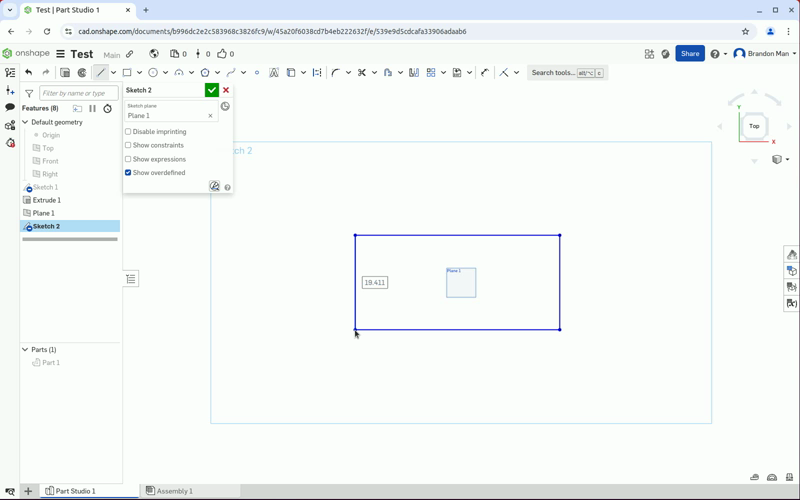
mouse_move(526, 298)
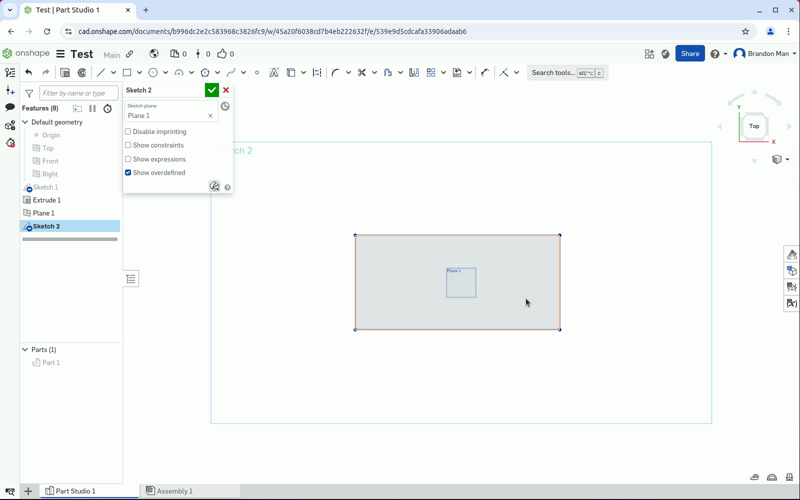
click(526, 298)
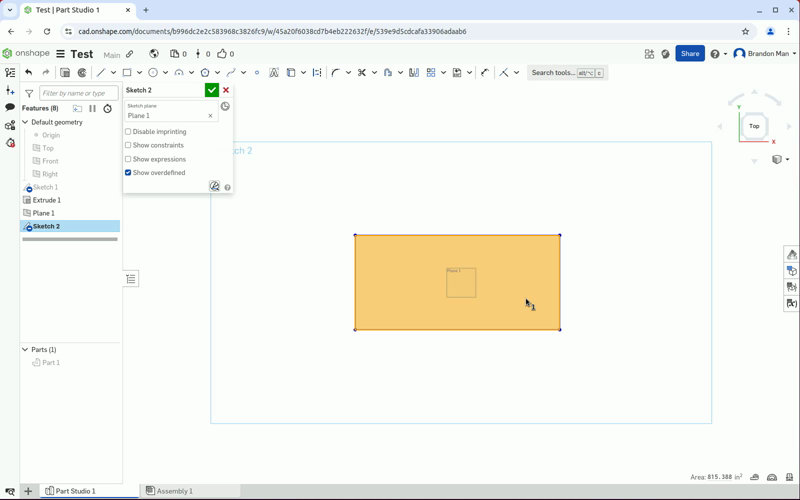
mouse_move(73, 352)
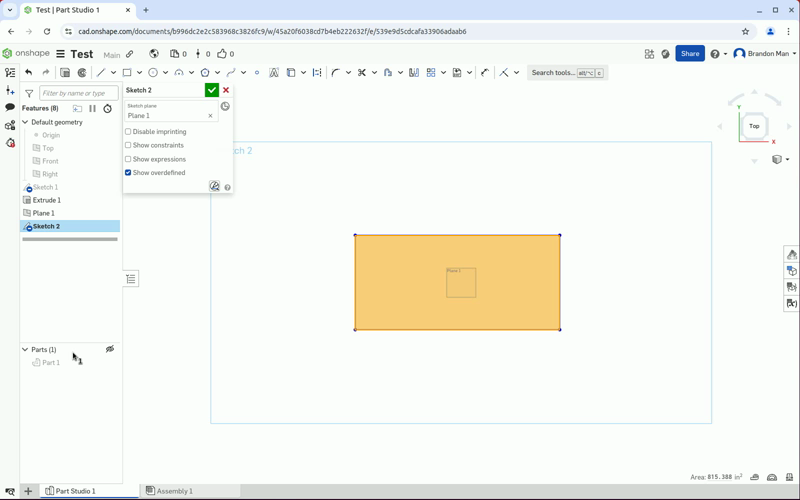
key(shift+y)
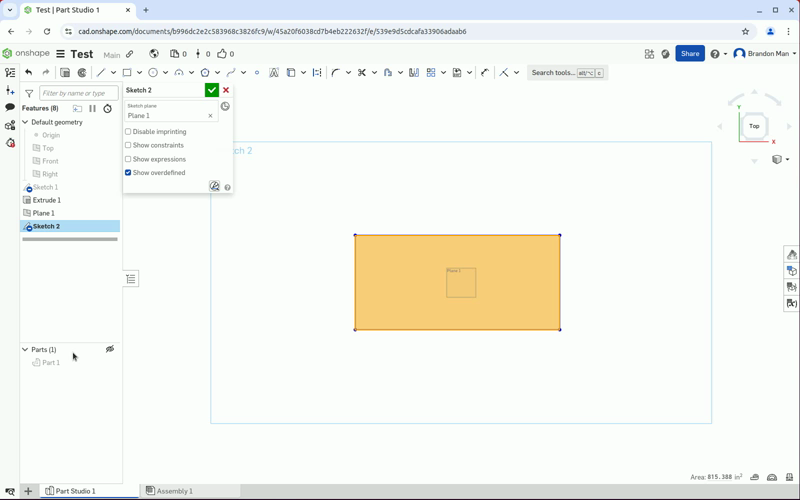
key(shift+e)
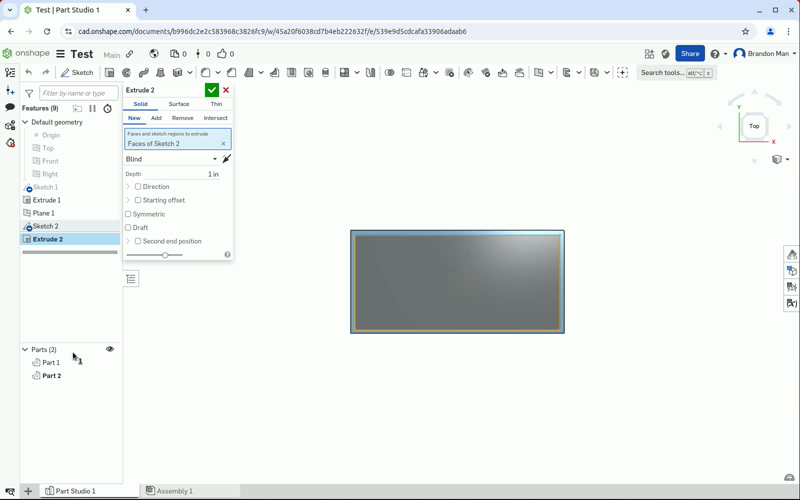
mouse_move(143, 106)
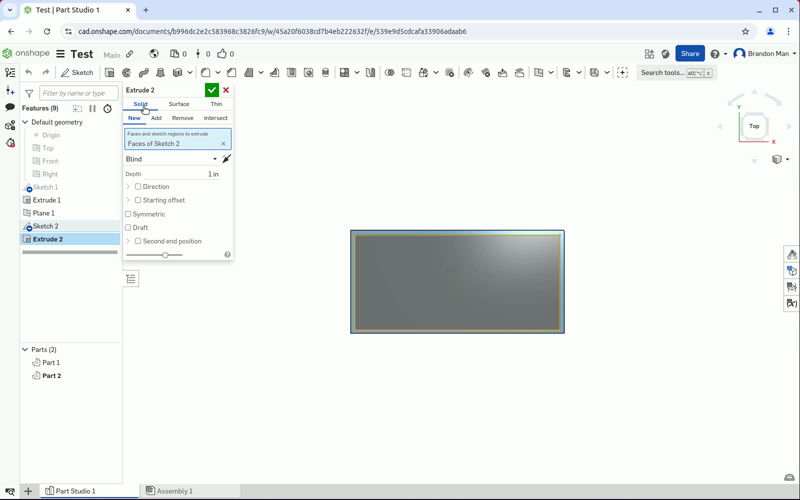
click(143, 106)
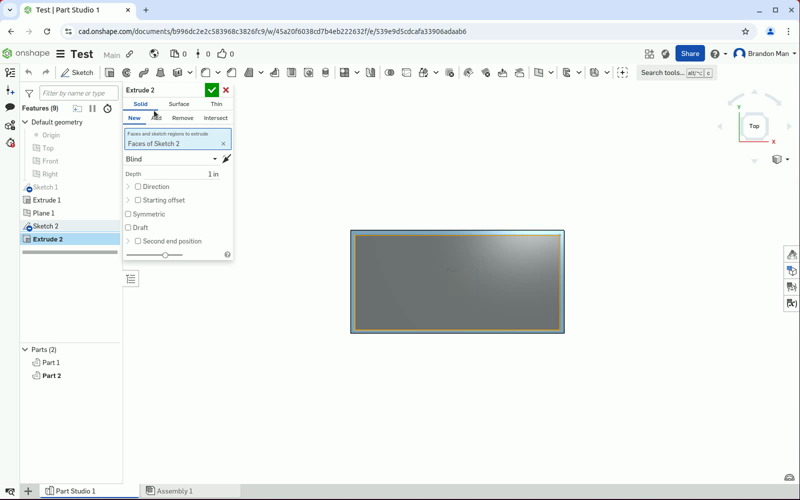
mouse_move(186, 120)
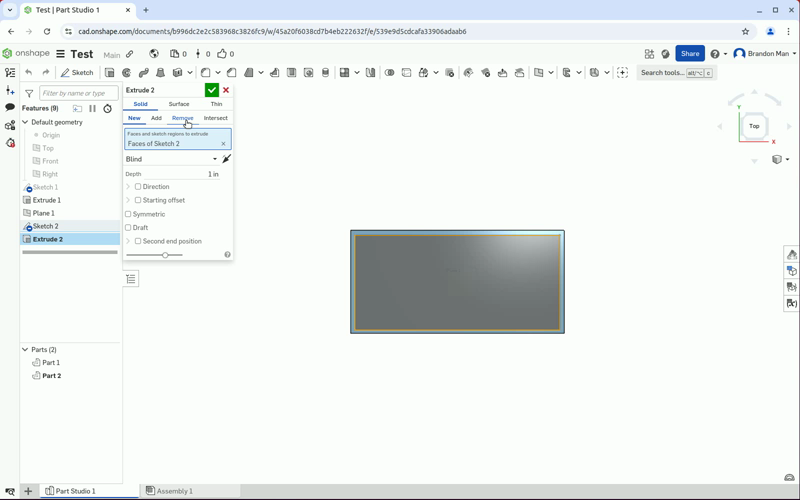
click(186, 120)
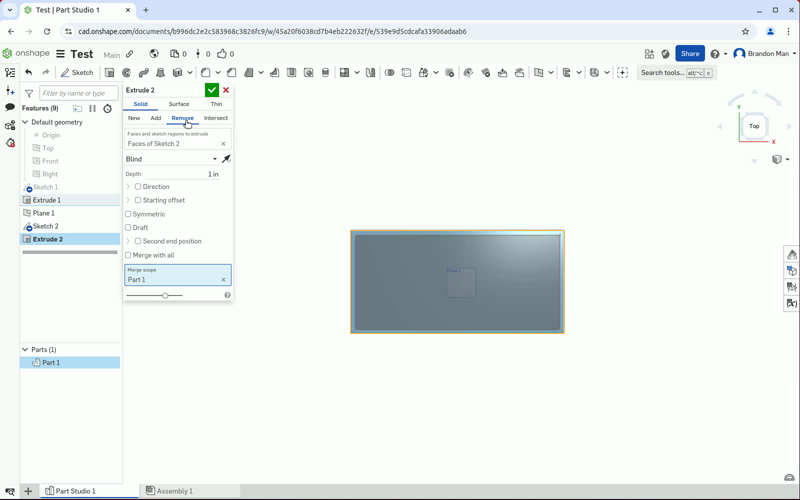
key(tab, 4)
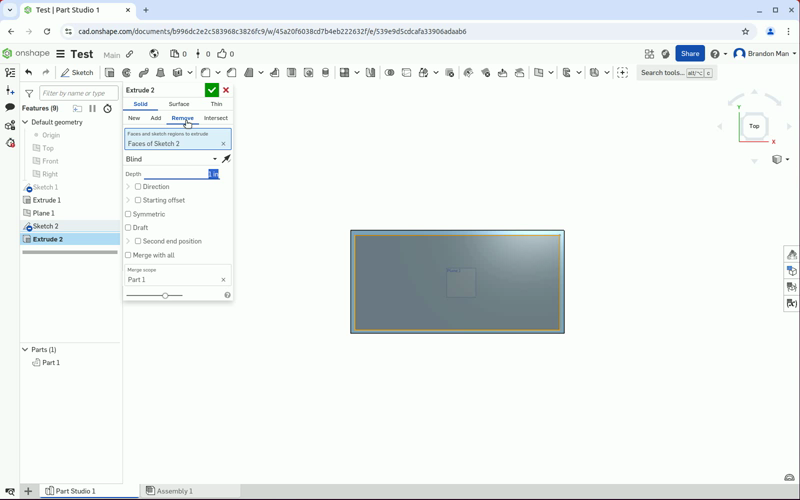
text(11.073)
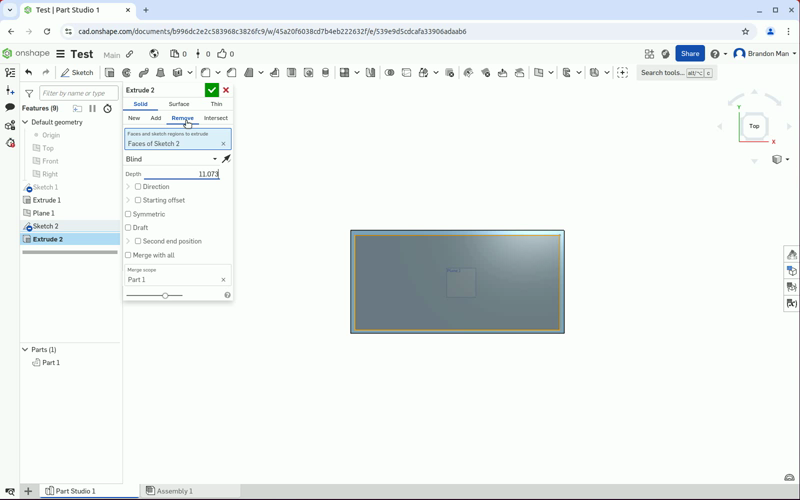
key(tab, 6)
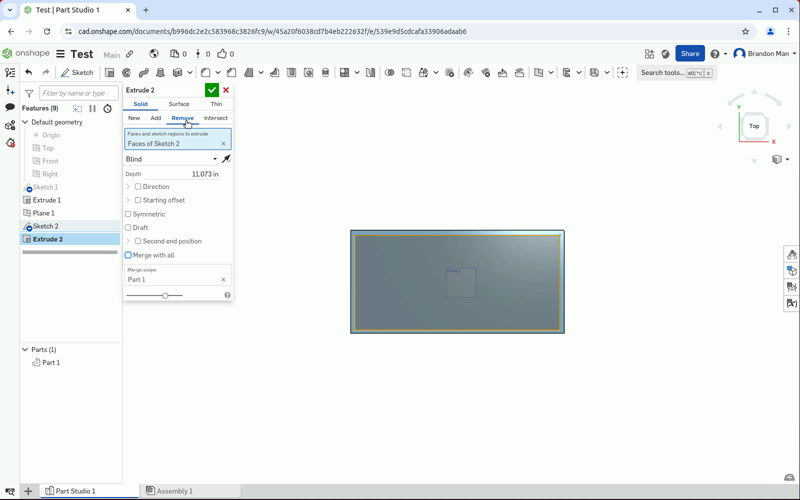
key(space)
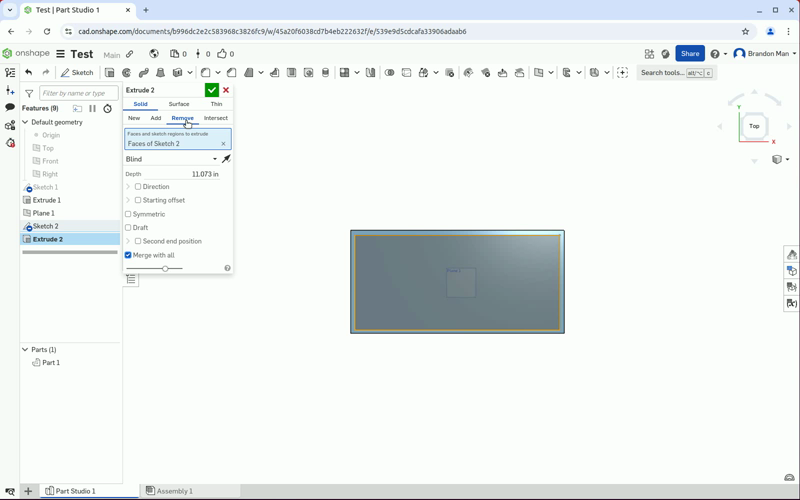
key(enter)
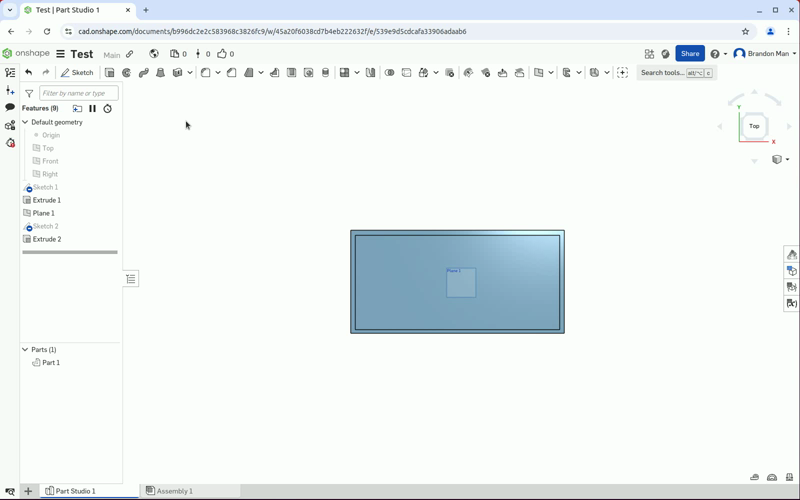
key(shift+h)
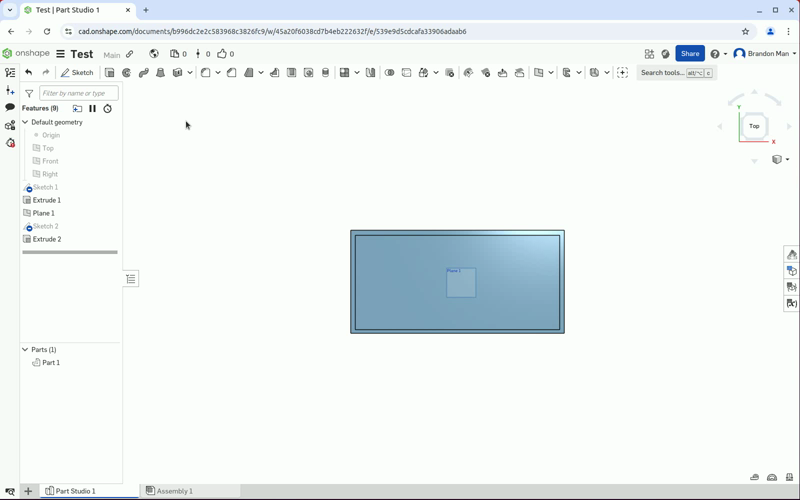
key(shift+h)
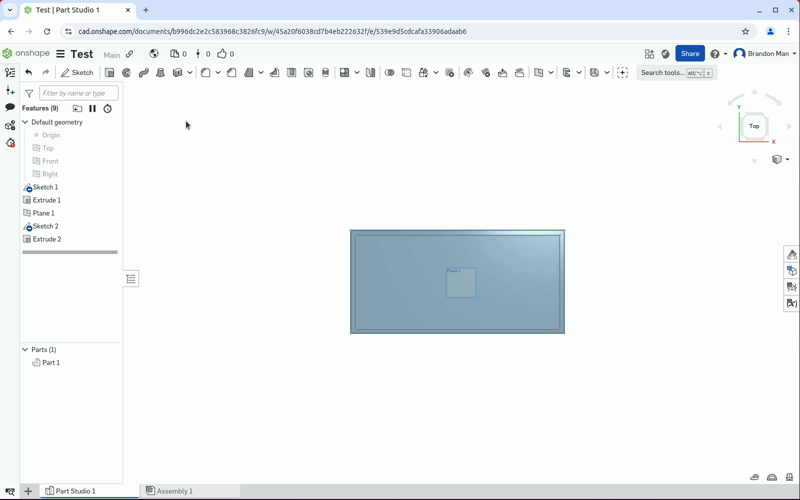
key(shift+7)
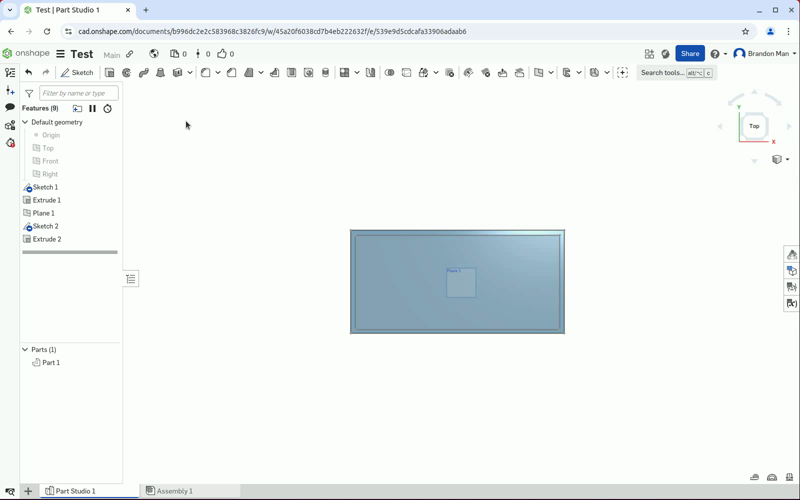
key(up, 3)
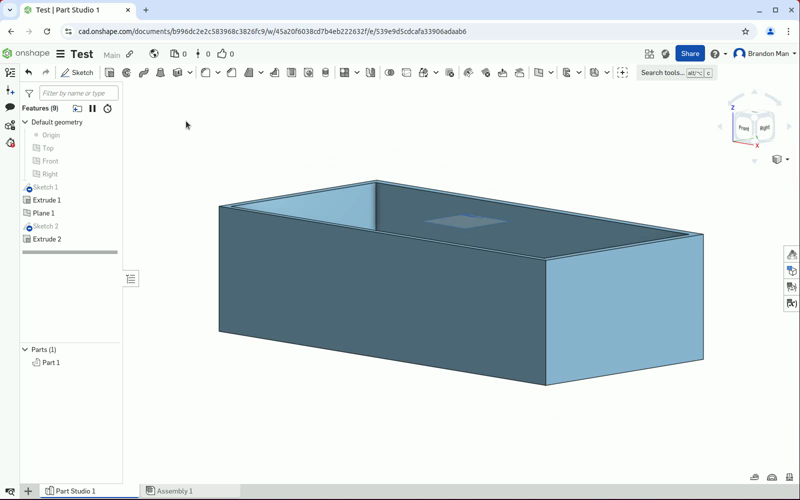
key(left, 3)
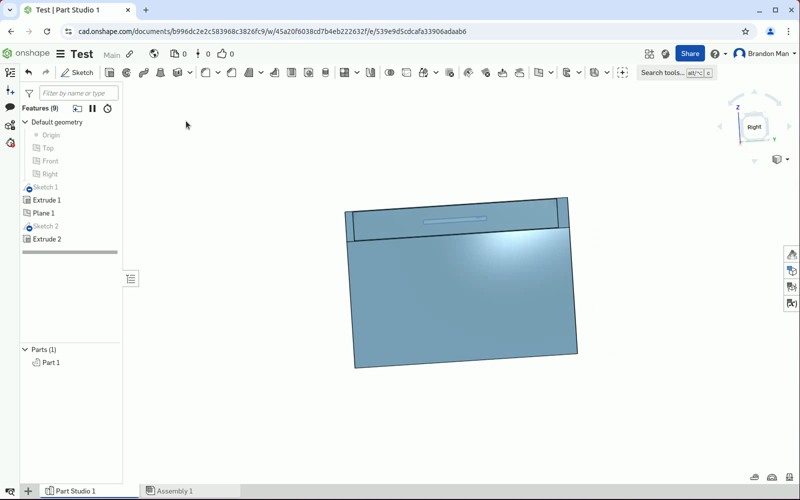
key(right, 3)
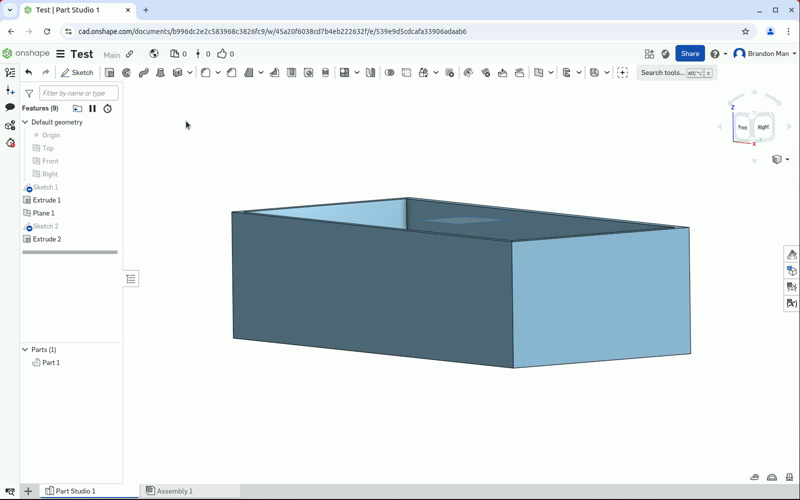
key(down, 3)
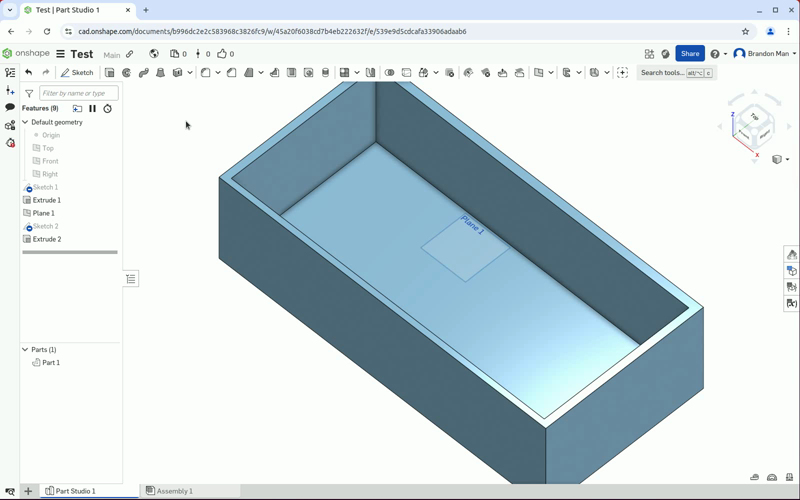
mouse_move(73, 189)
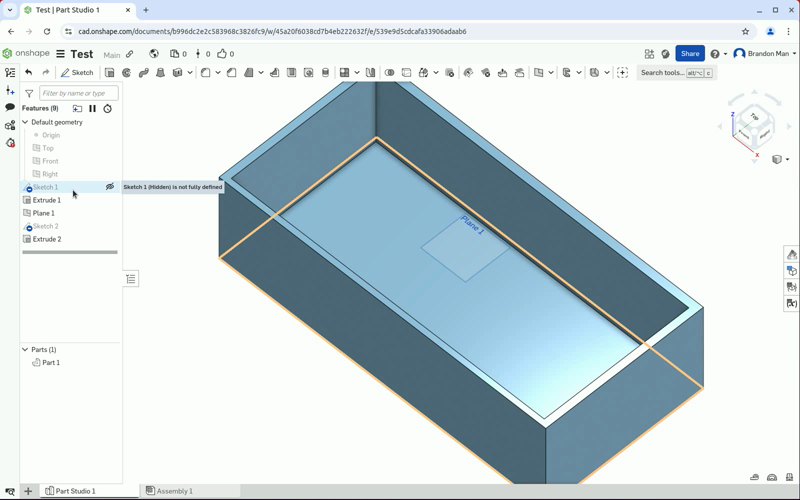
click(73, 189)